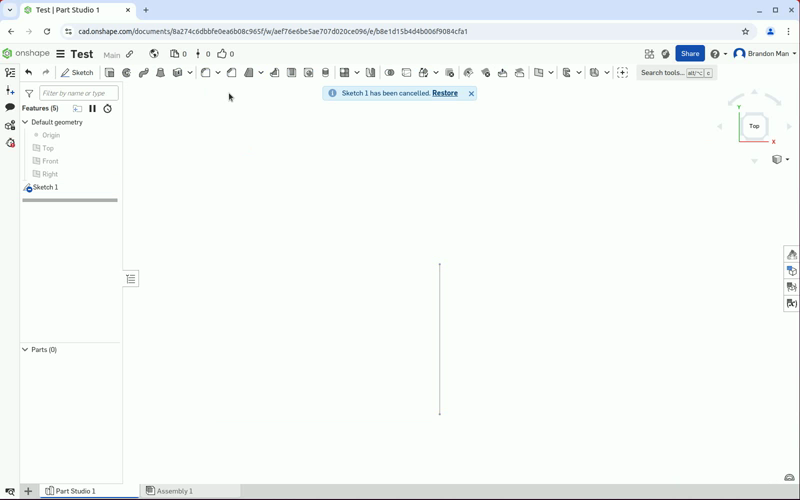
key(shift+h)
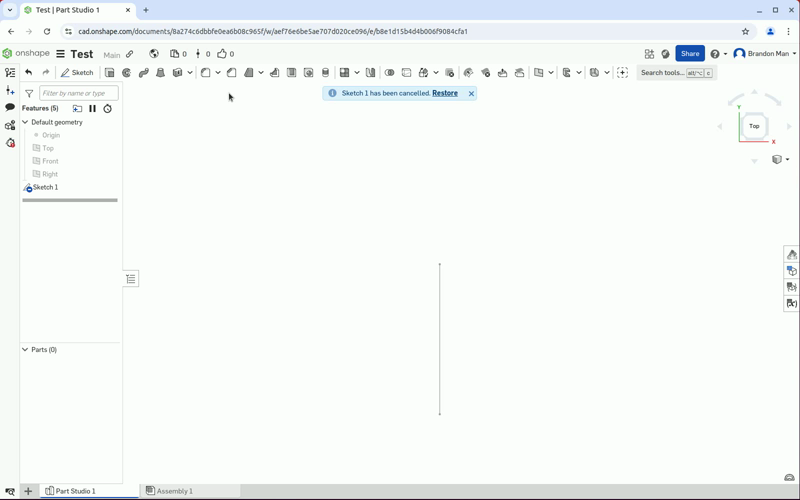
key(shift+s)
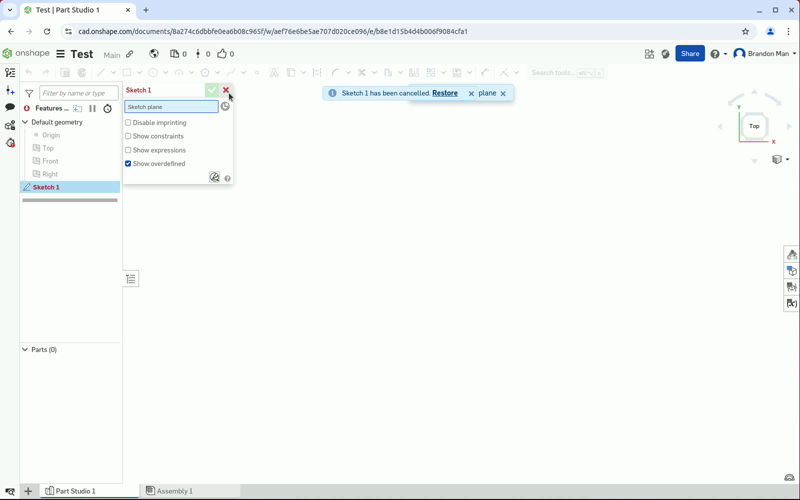
mouse_move(73, 150)
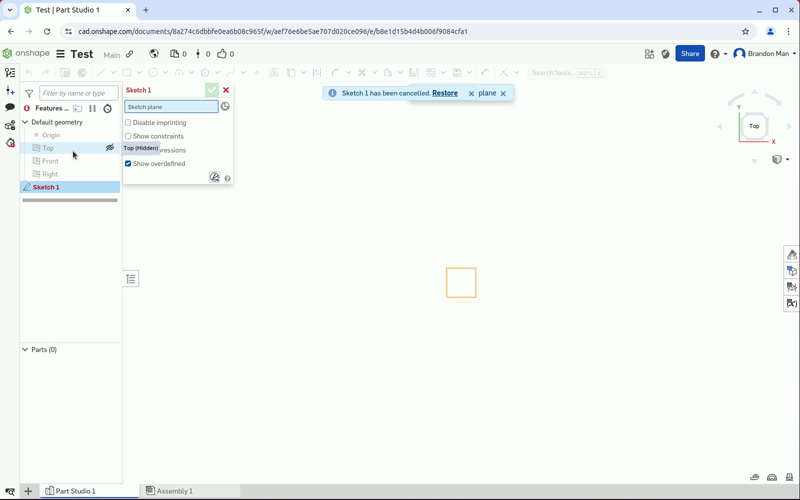
click(73, 150)
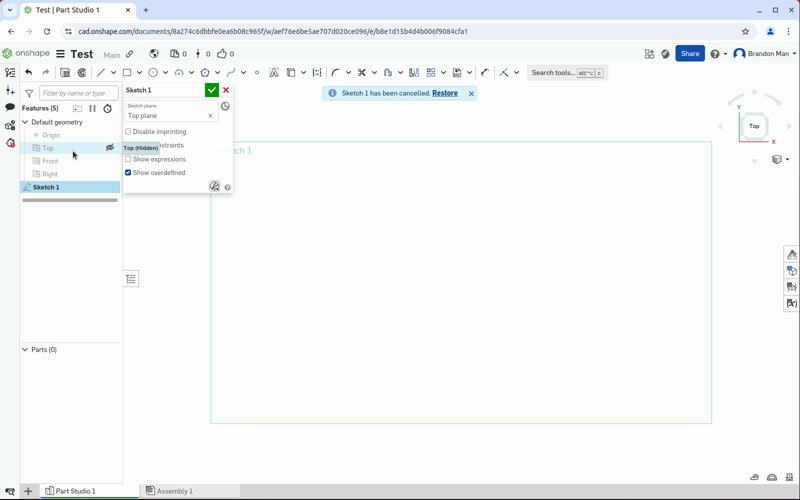
mouse_move(73, 352)
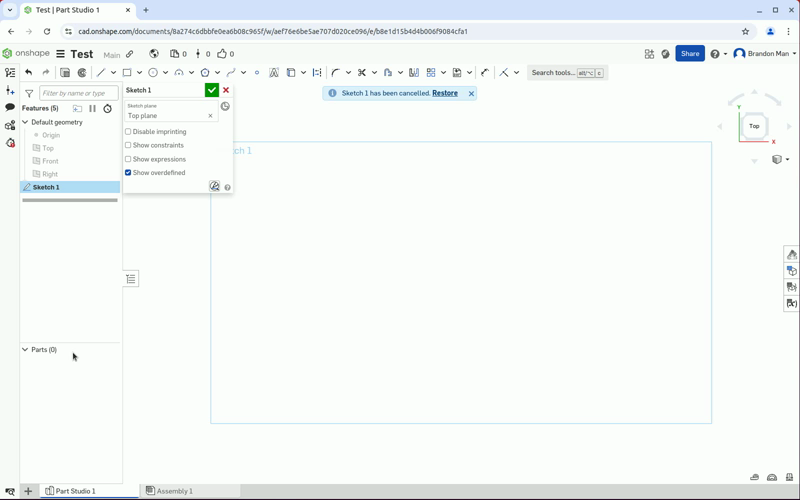
key(y)
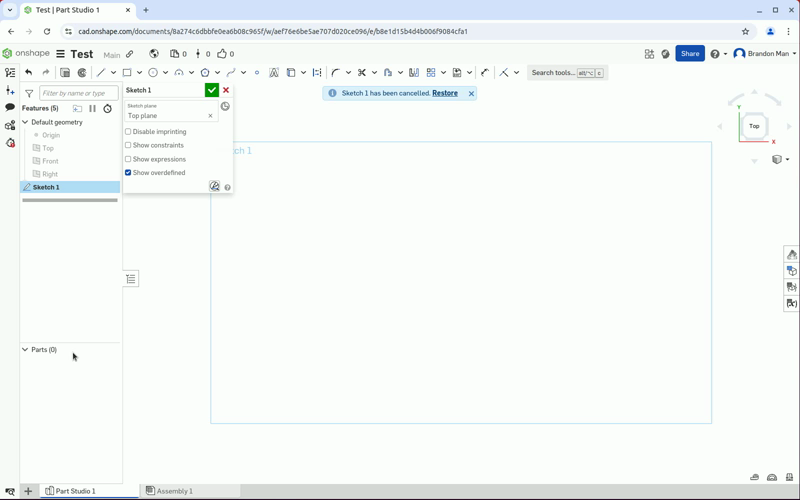
key(l)
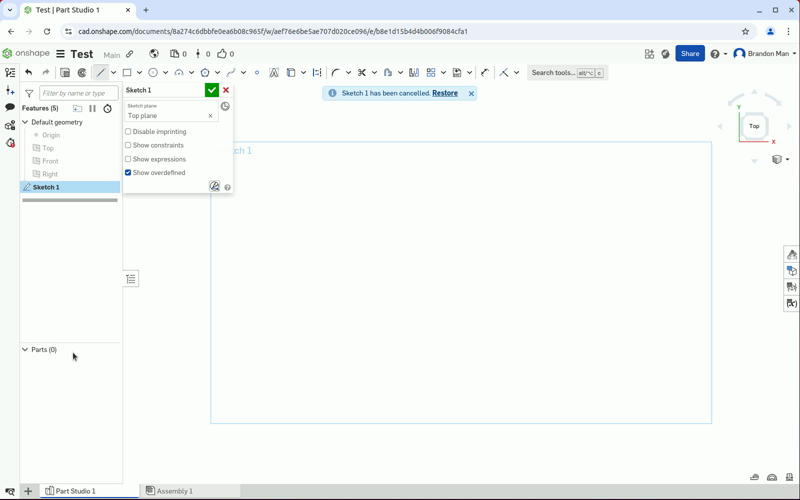
key_down(shift)
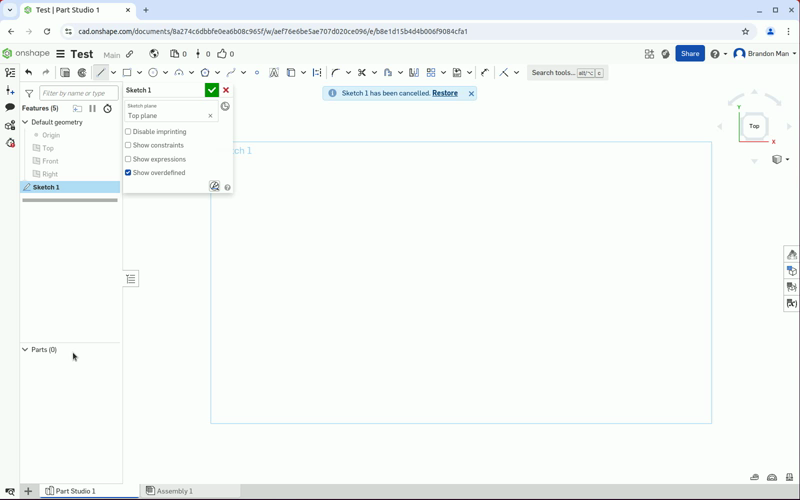
mouse_move(460, 282)
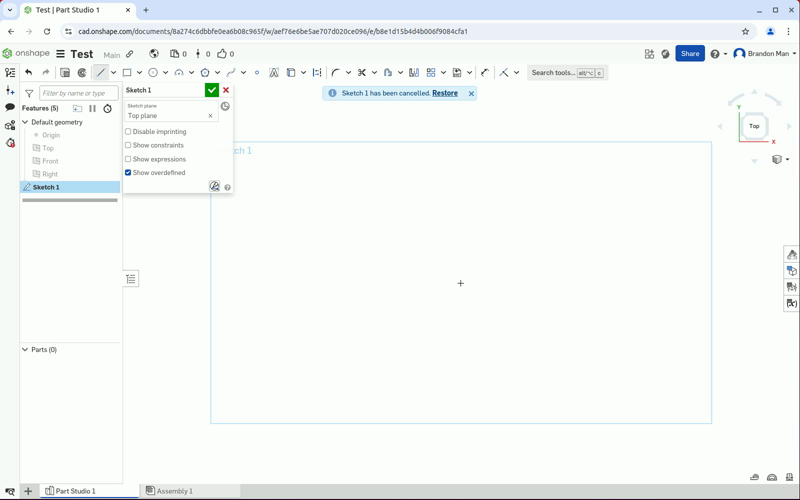
click(460, 282)
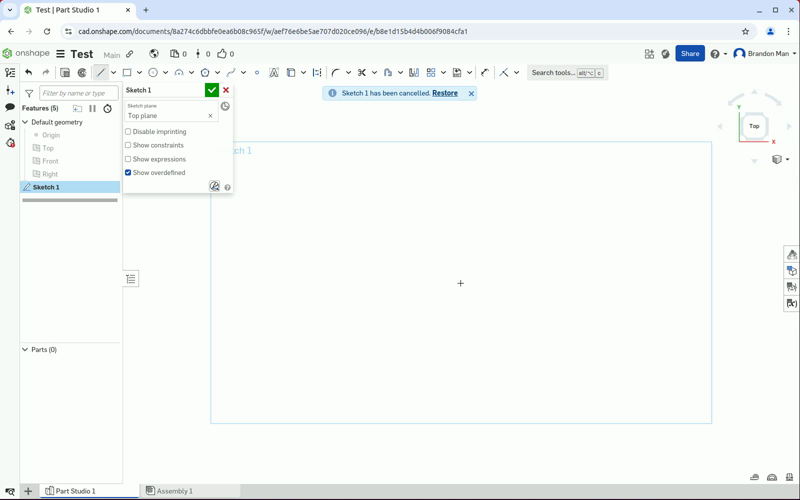
key_up(shift)
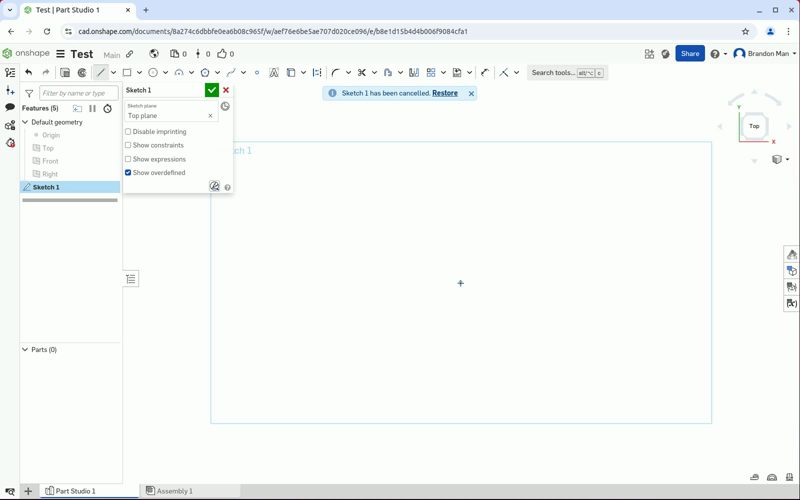
key_down(shift)
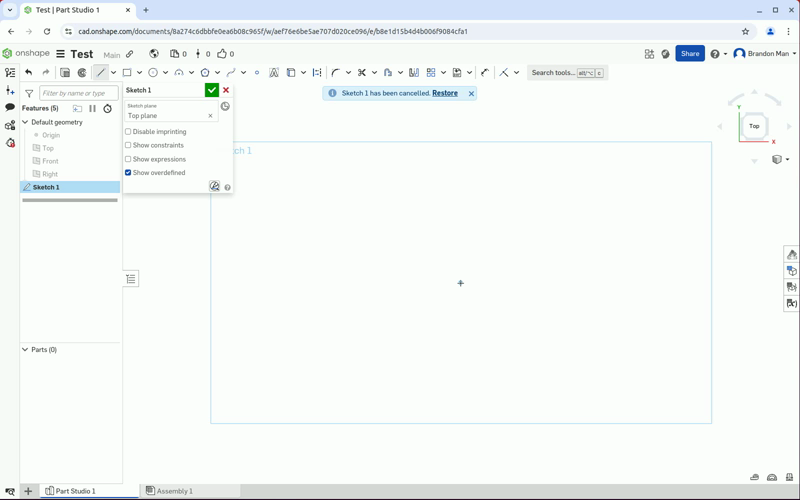
mouse_move(535, 282)
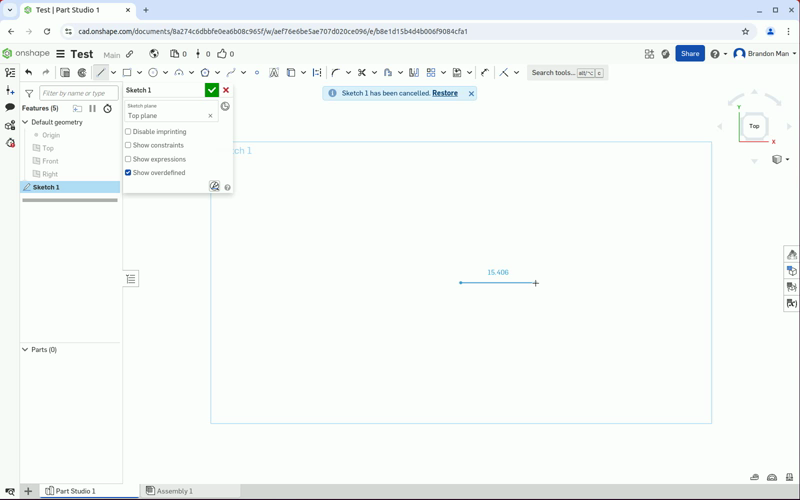
click(535, 282)
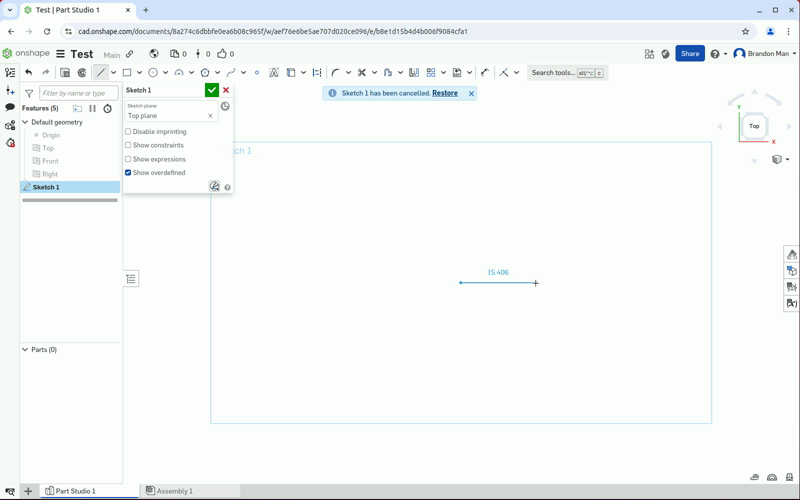
key_up(shift)
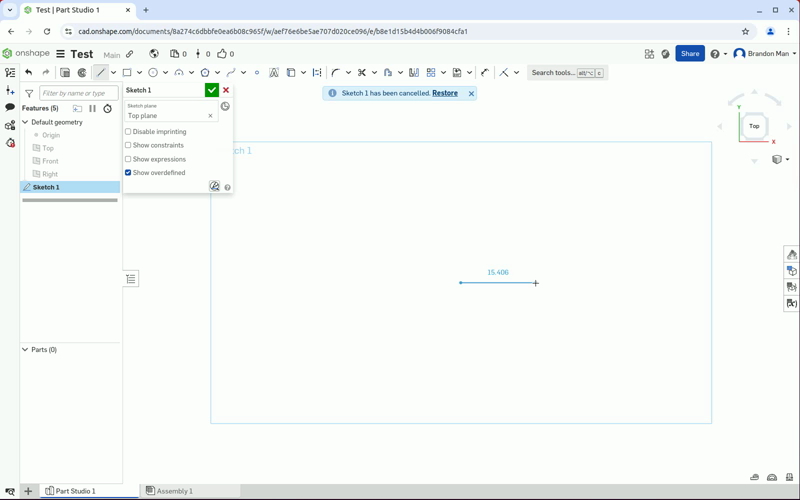
key_down(shift)
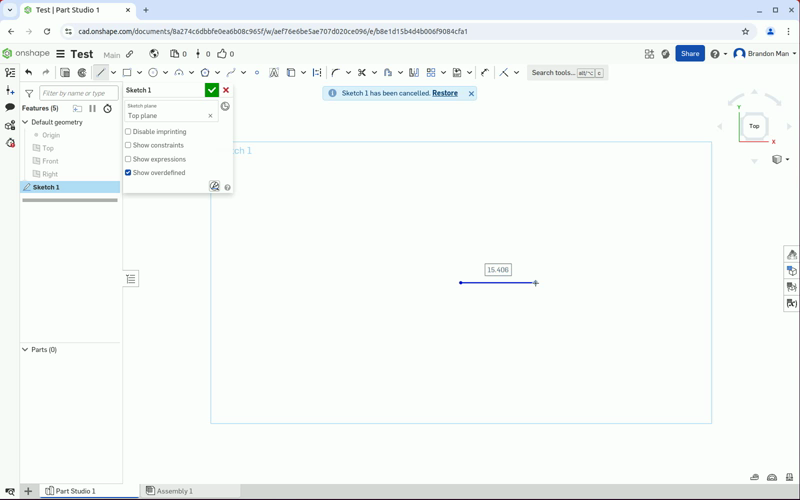
mouse_move(535, 170)
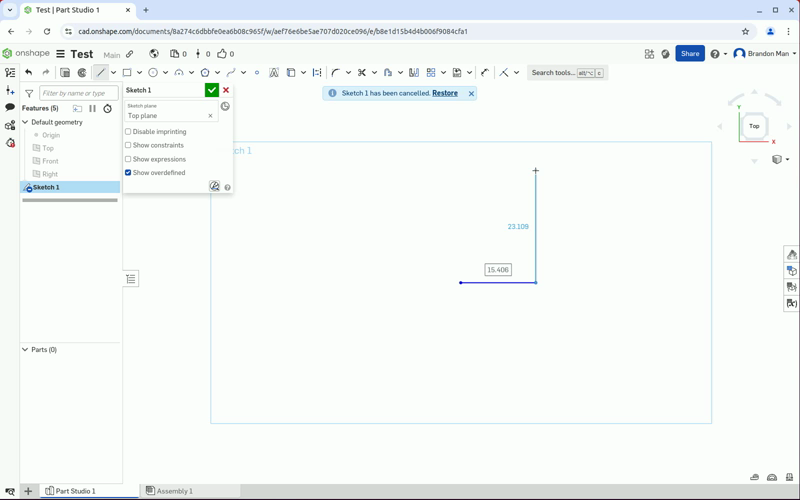
click(535, 170)
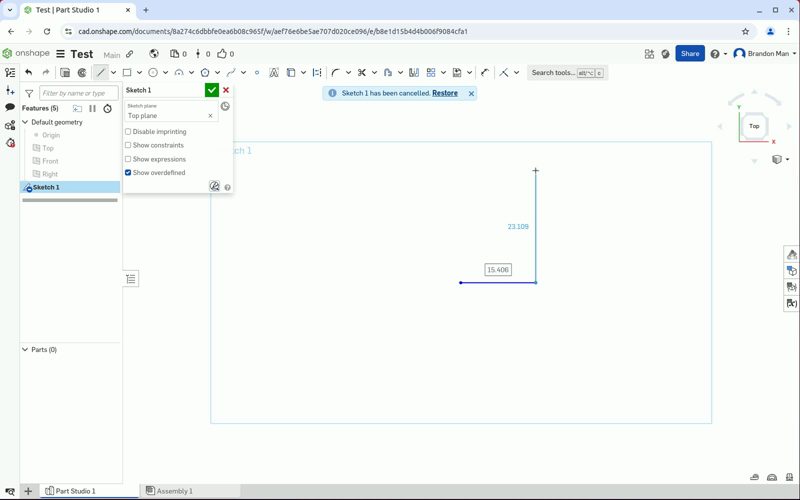
key_up(shift)
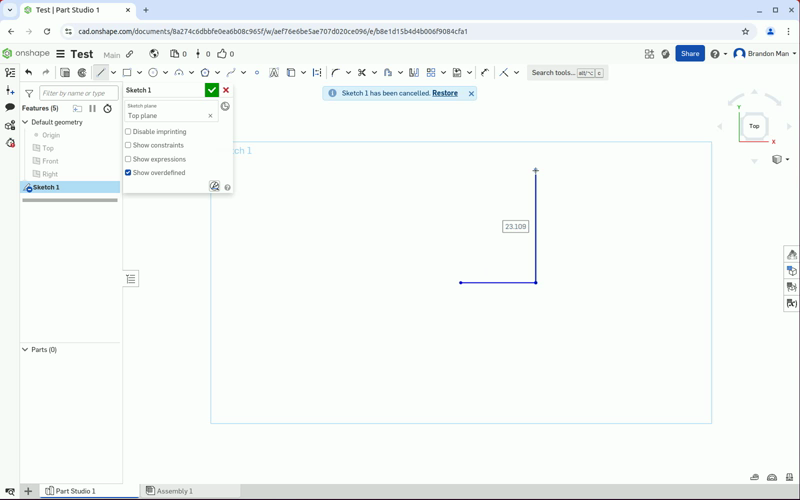
key_down(shift)
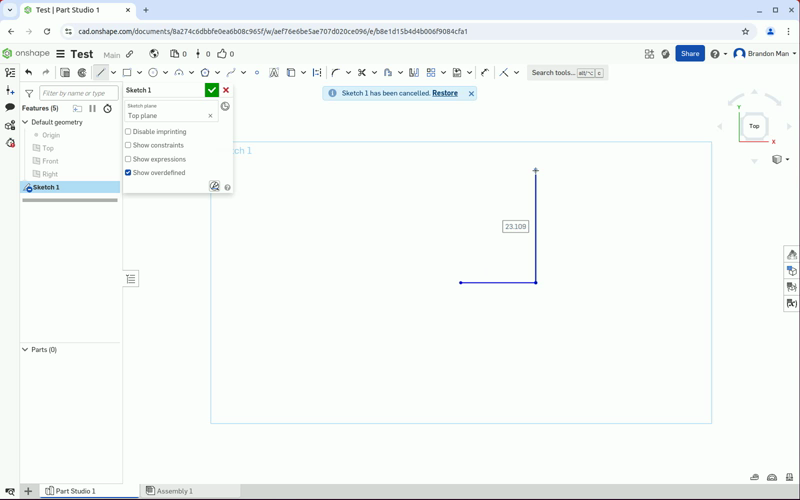
mouse_move(460, 170)
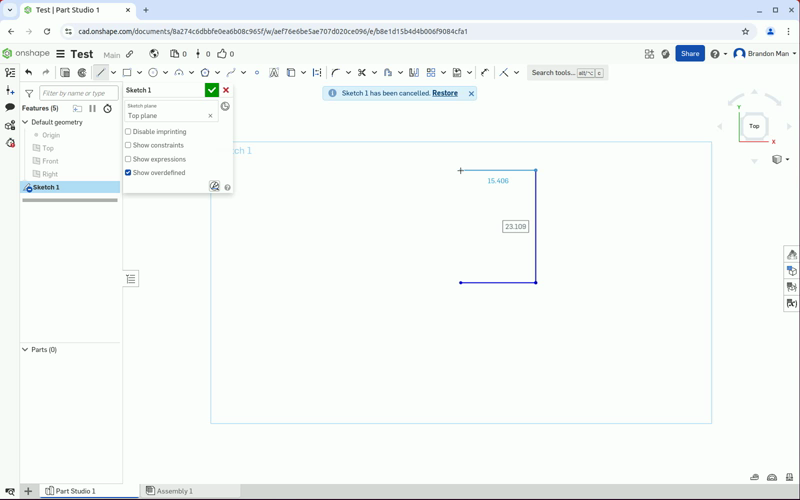
click(460, 170)
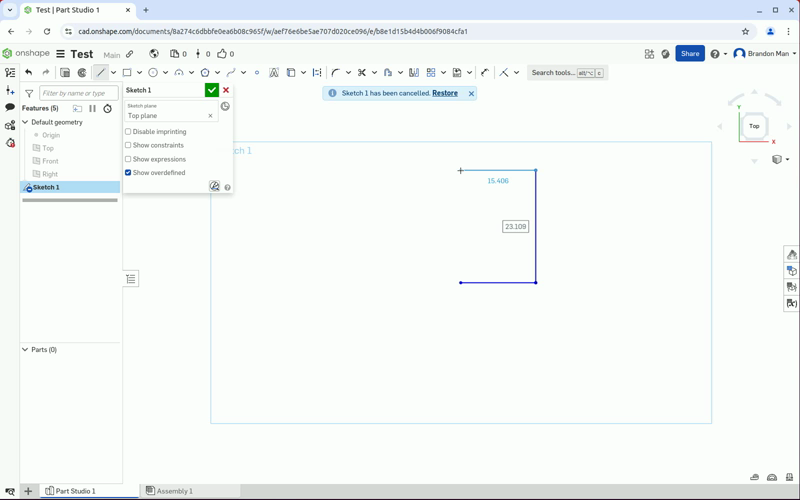
key_up(shift)
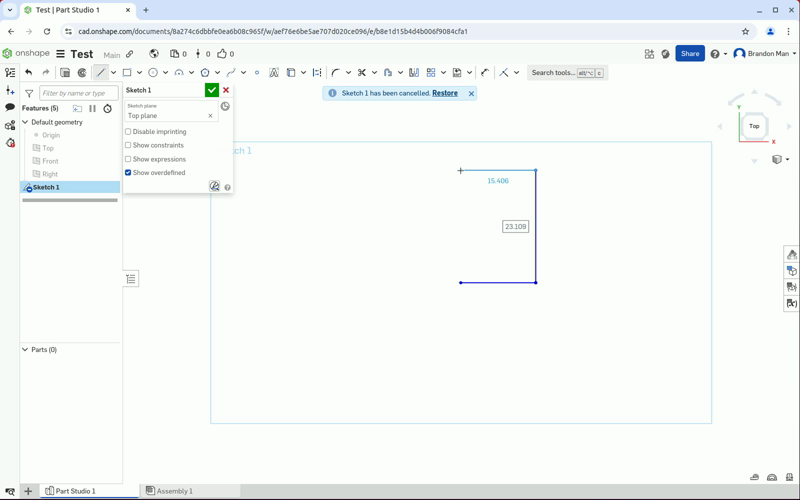
key_down(shift)
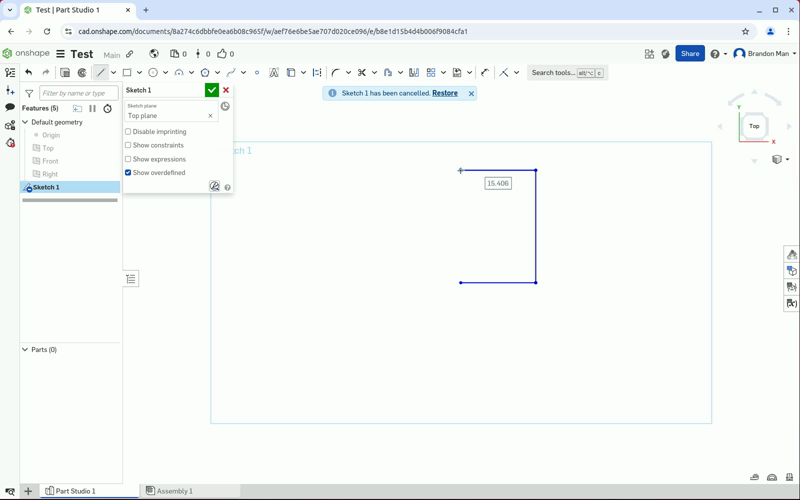
mouse_move(460, 282)
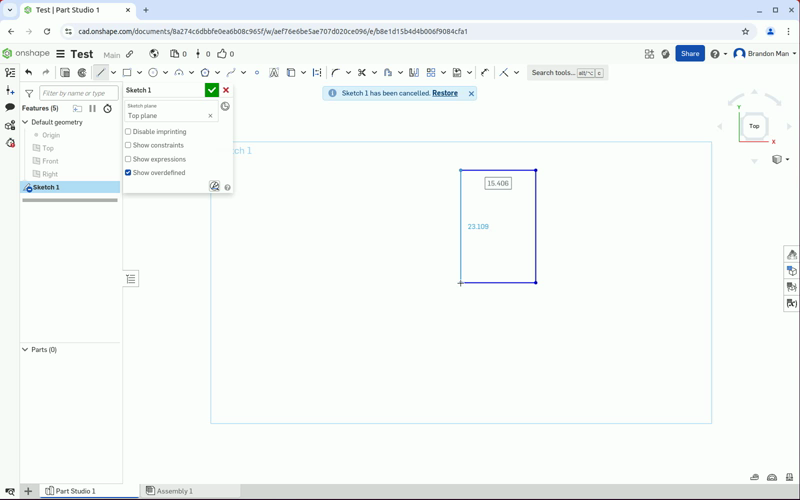
key_up(shift)
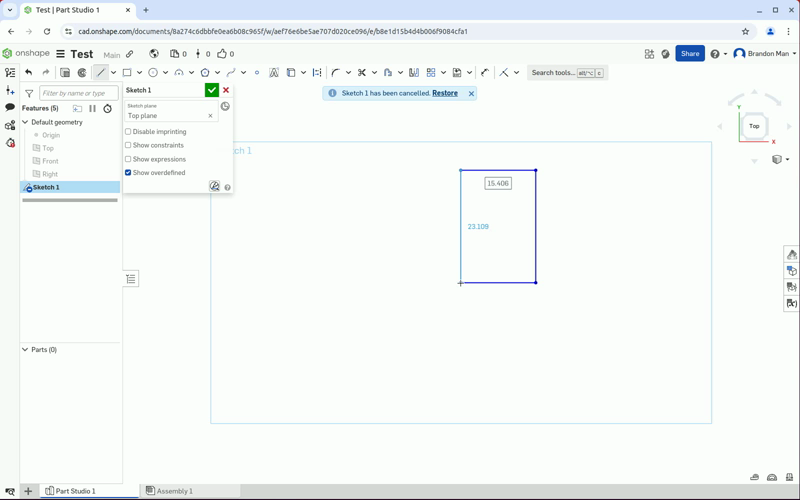
click(460, 282)
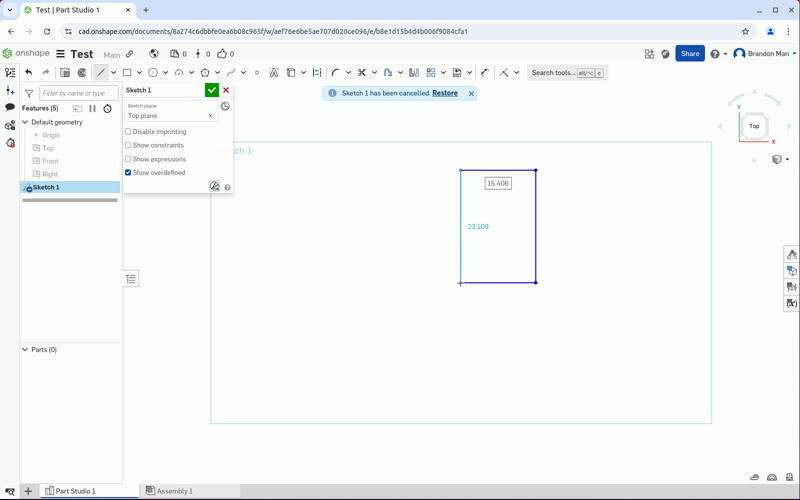
key(esc)
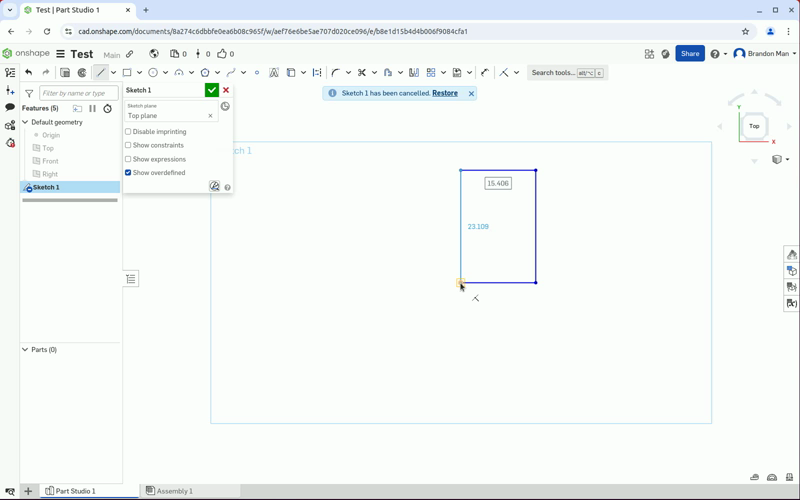
mouse_move(467, 268)
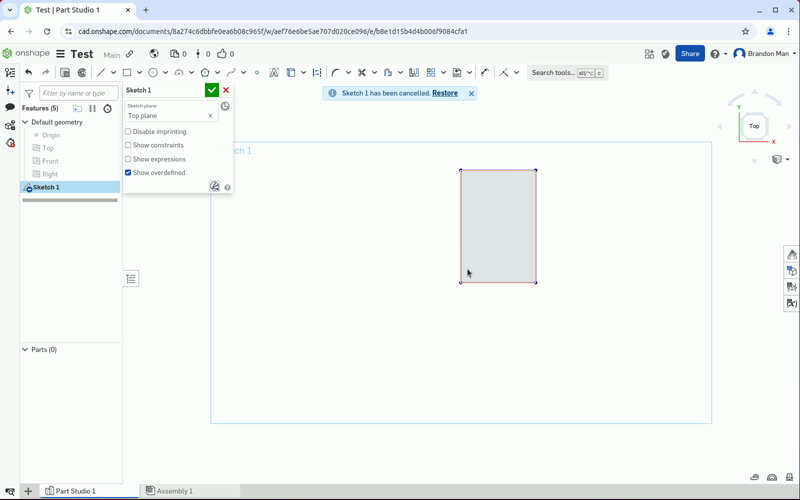
click(467, 268)
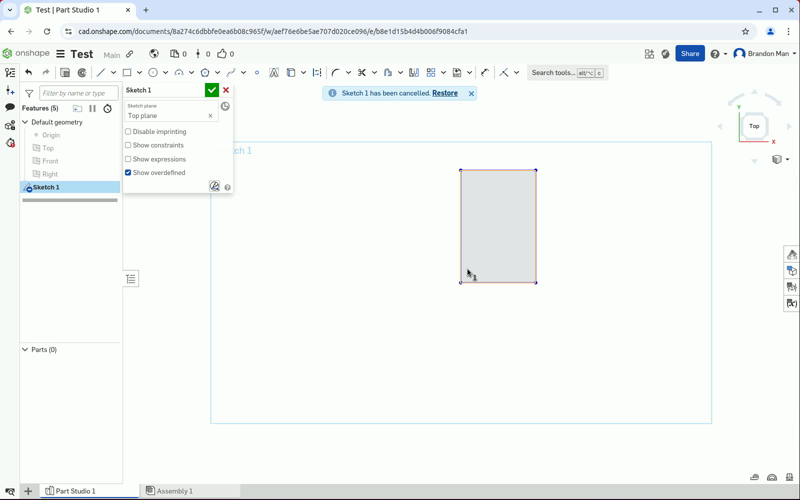
mouse_move(73, 352)
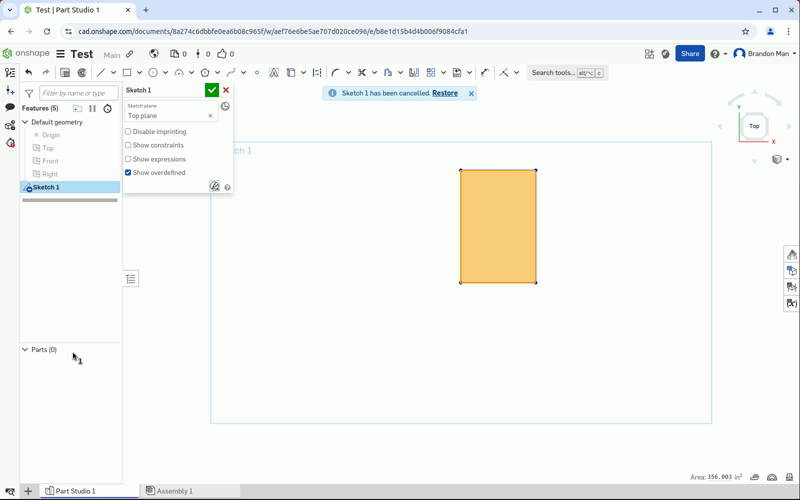
key(shift+y)
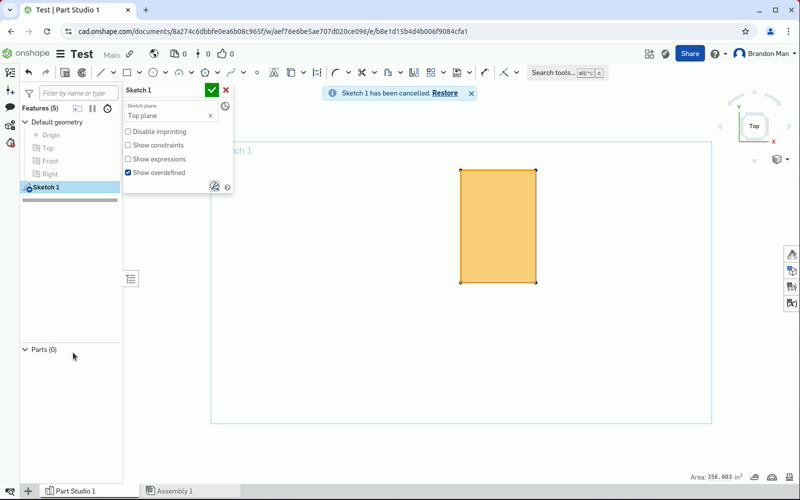
key(shift+e)
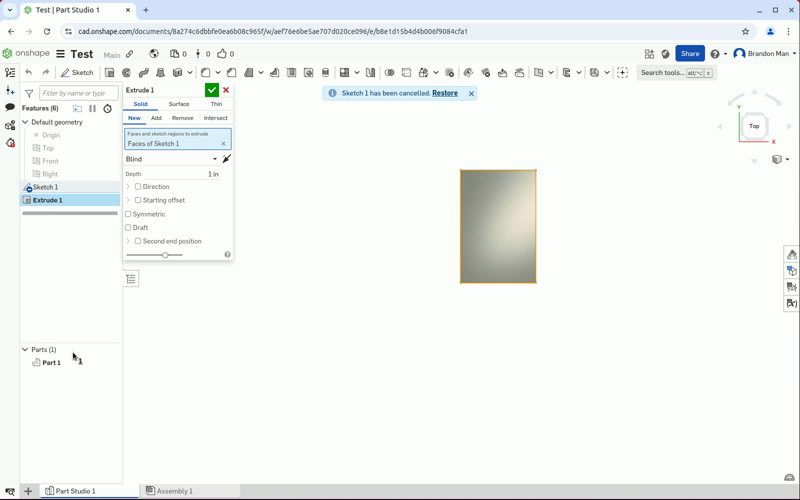
mouse_move(143, 106)
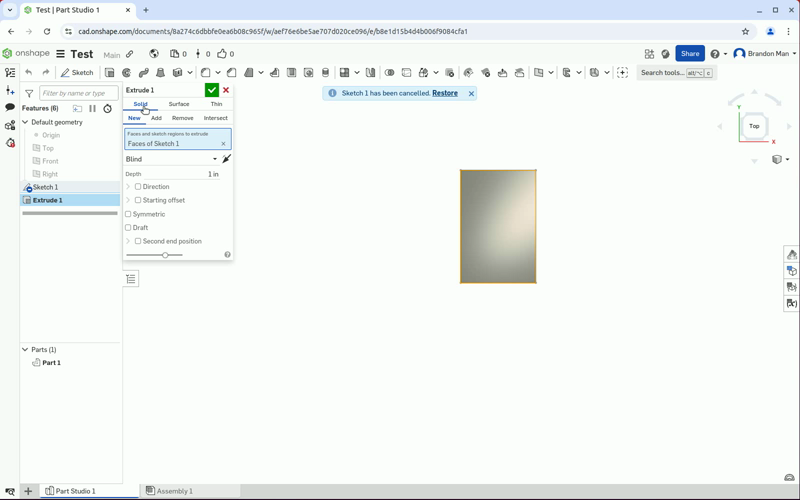
click(143, 106)
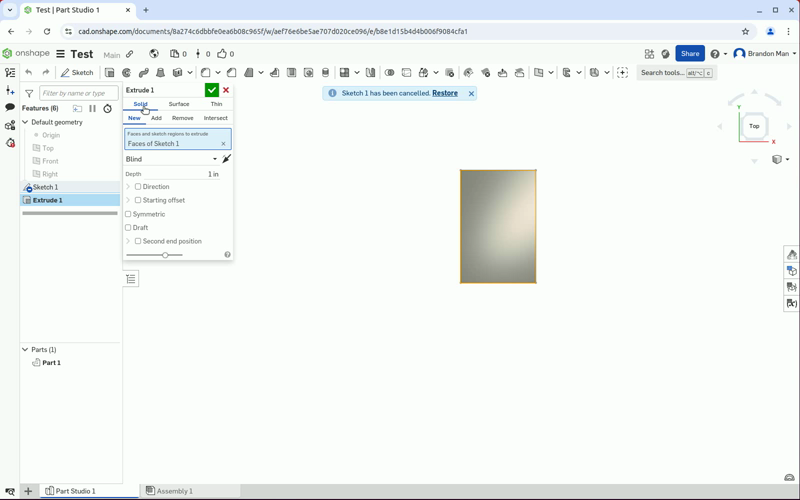
mouse_move(137, 120)
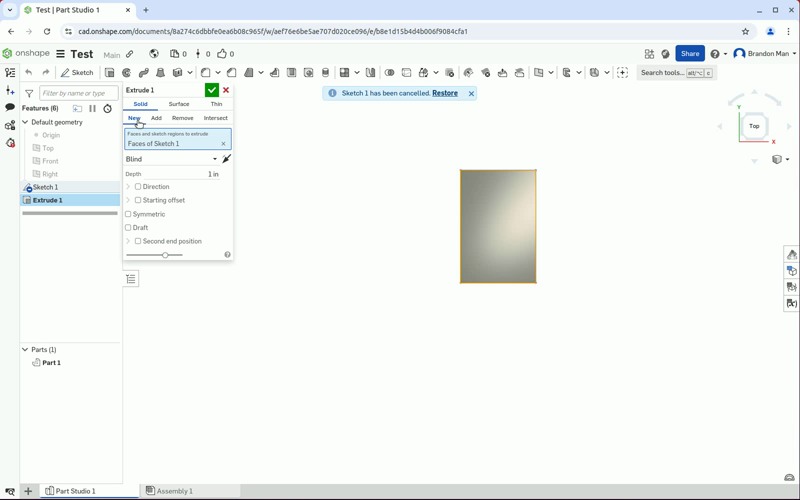
click(137, 120)
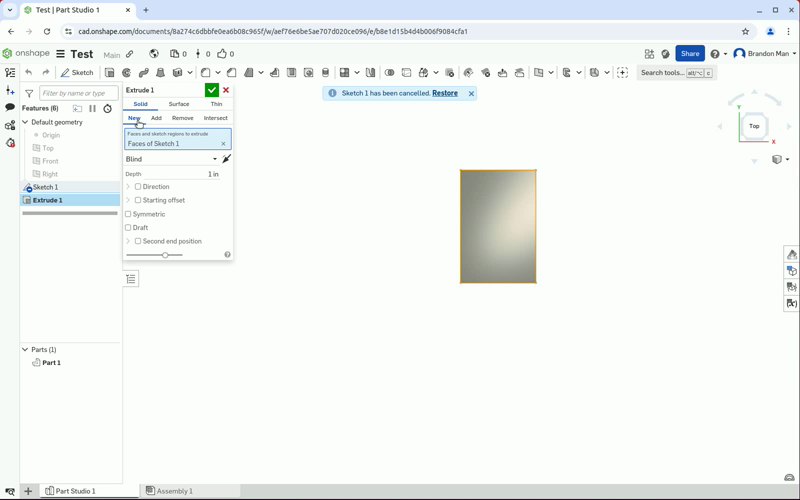
key(tab, 4)
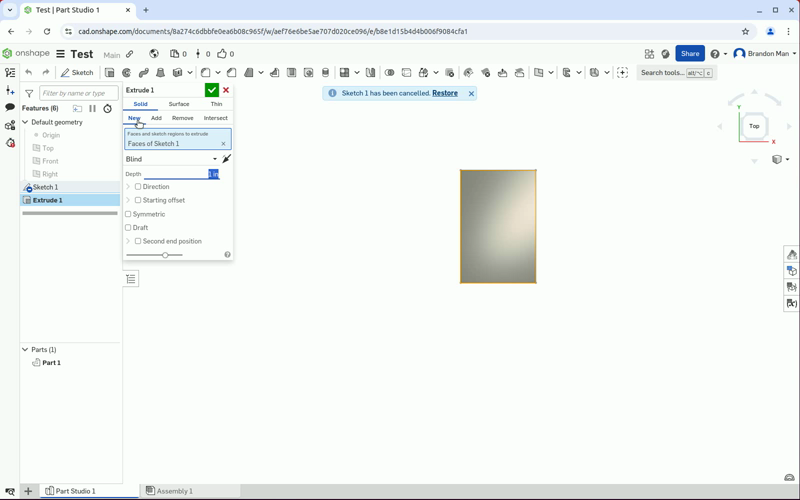
text(15.405)
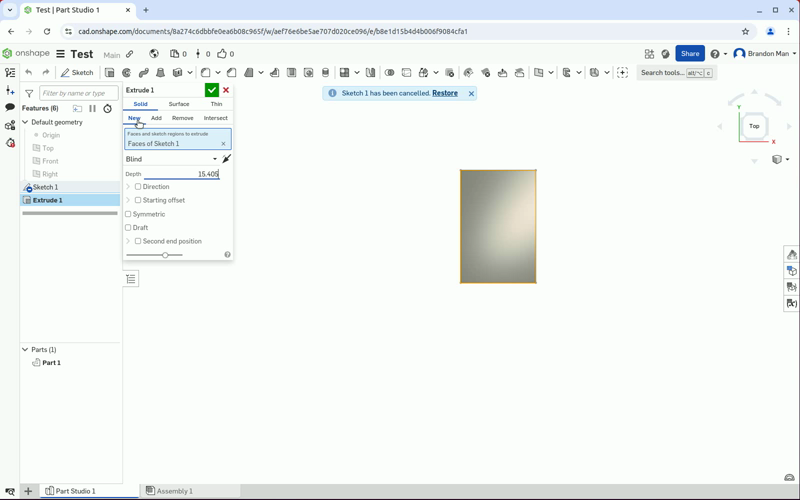
key(enter)
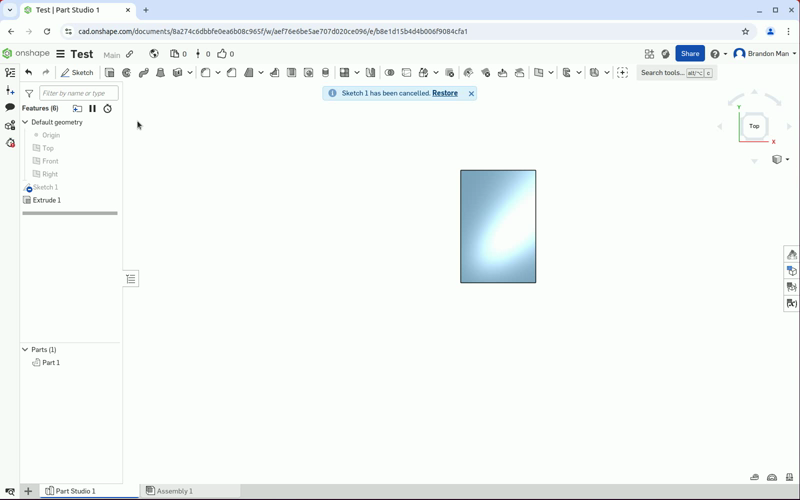
key(shift+h)
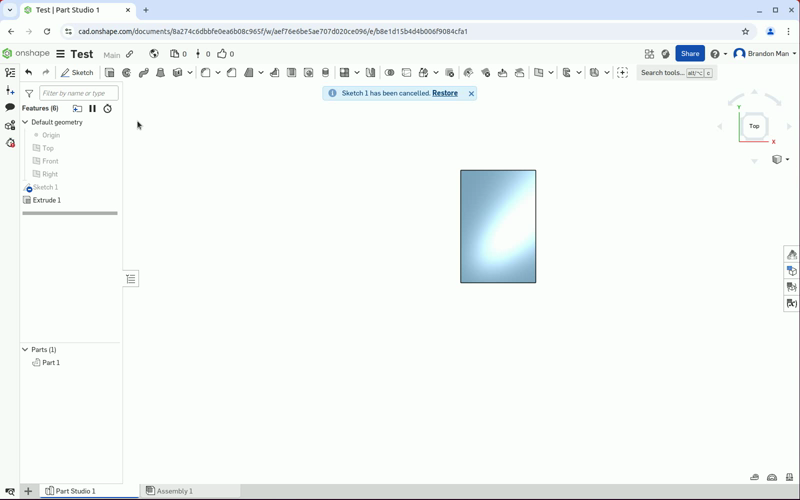
key(shift+h)
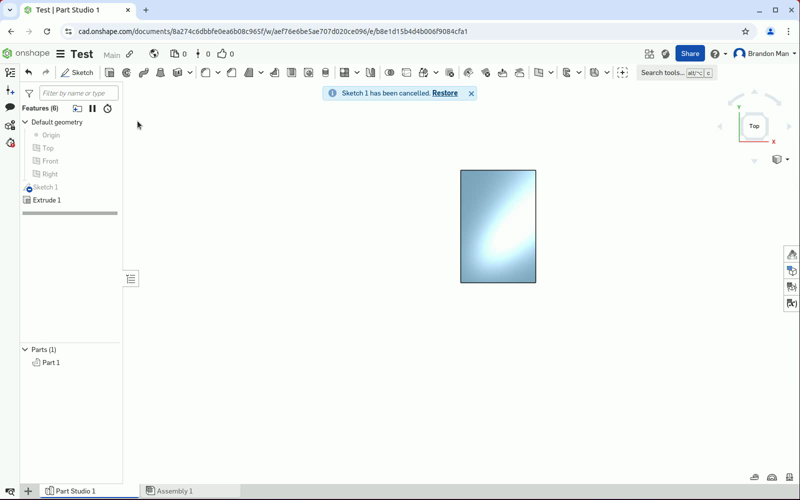
mouse_move(73, 189)
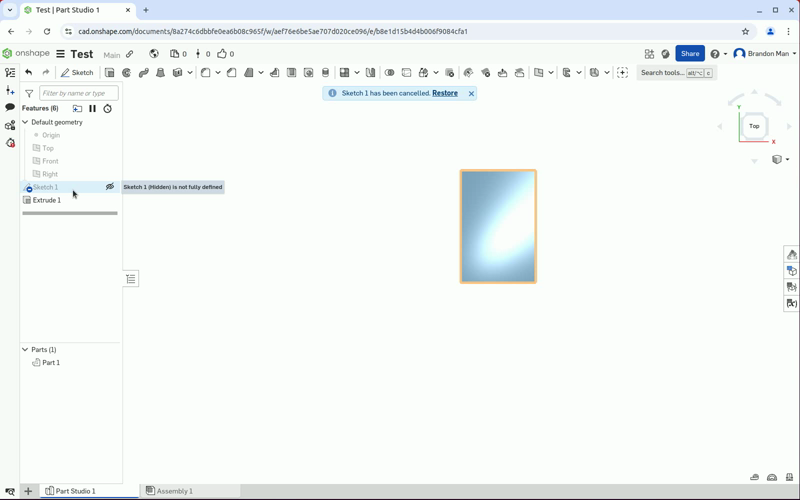
click(73, 189)
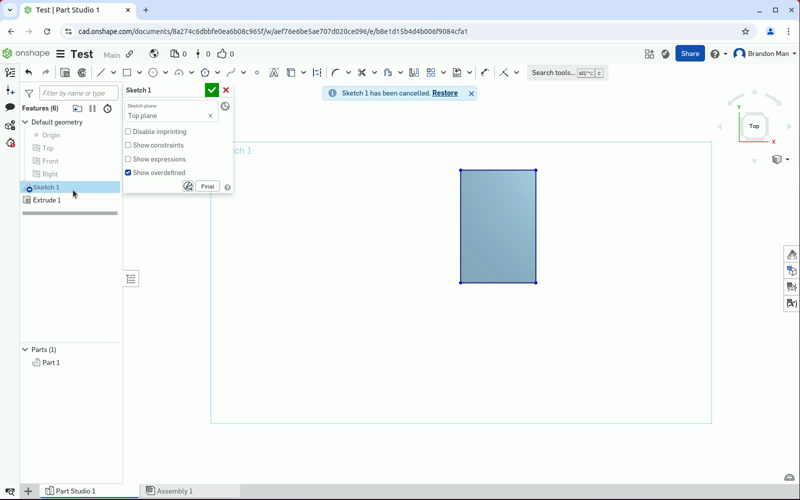
mouse_move(229, 92)
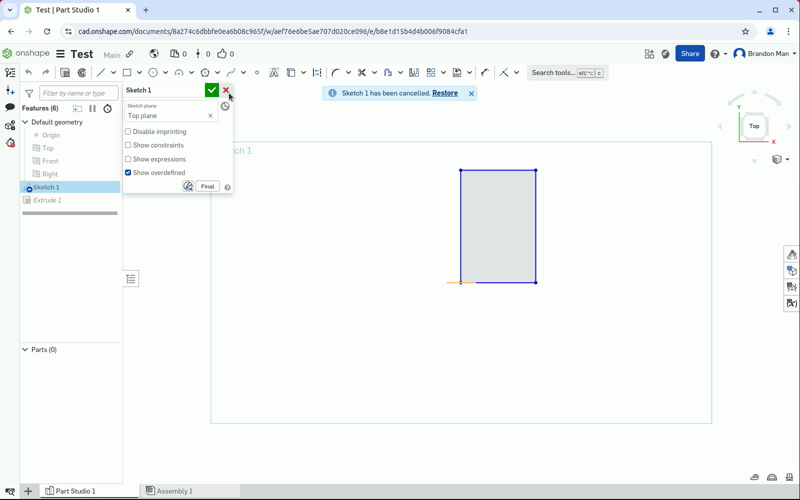
click(229, 92)
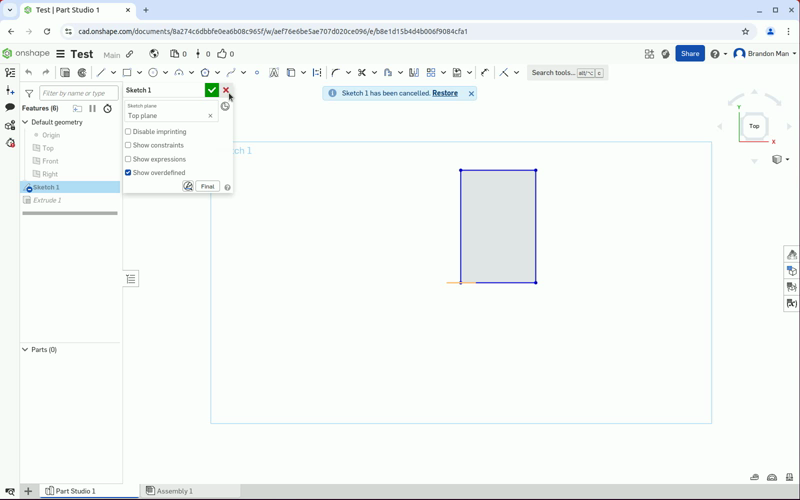
key(shift+s)
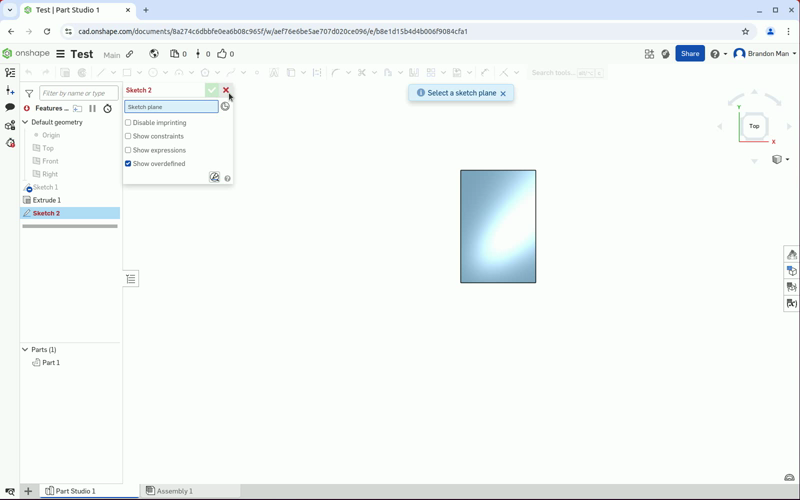
mouse_move(73, 150)
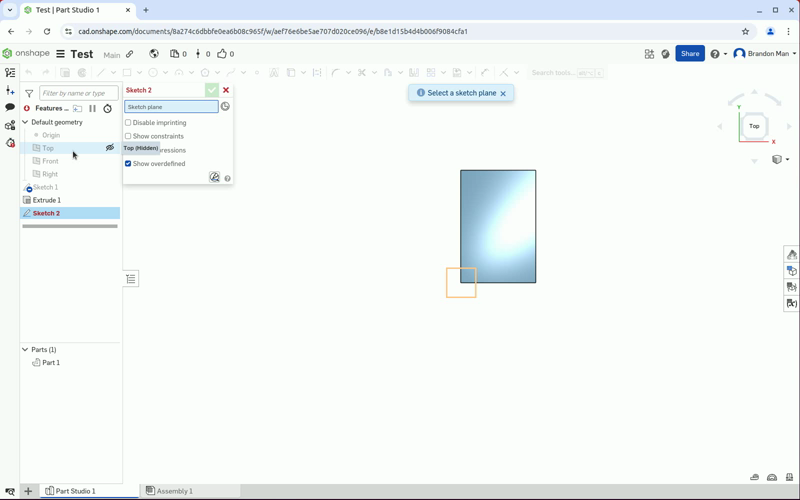
click(73, 150)
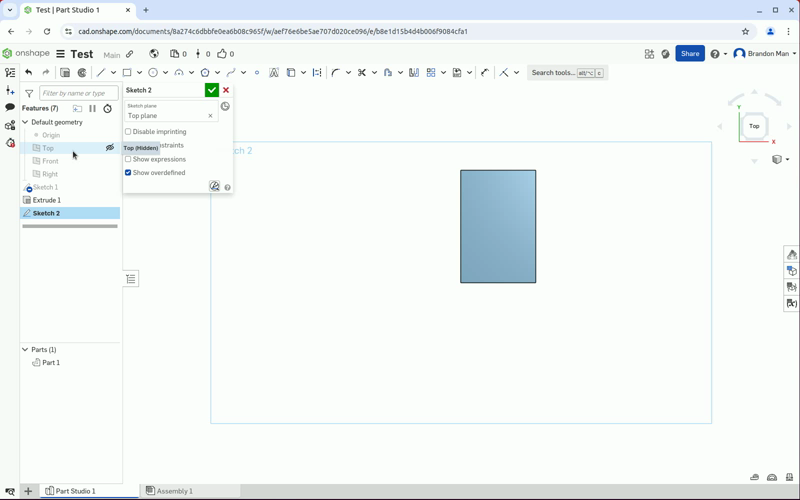
mouse_move(73, 352)
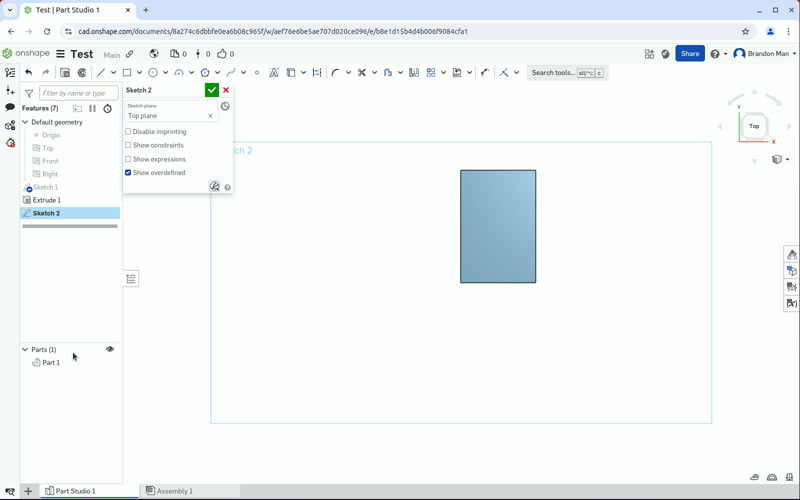
key(y)
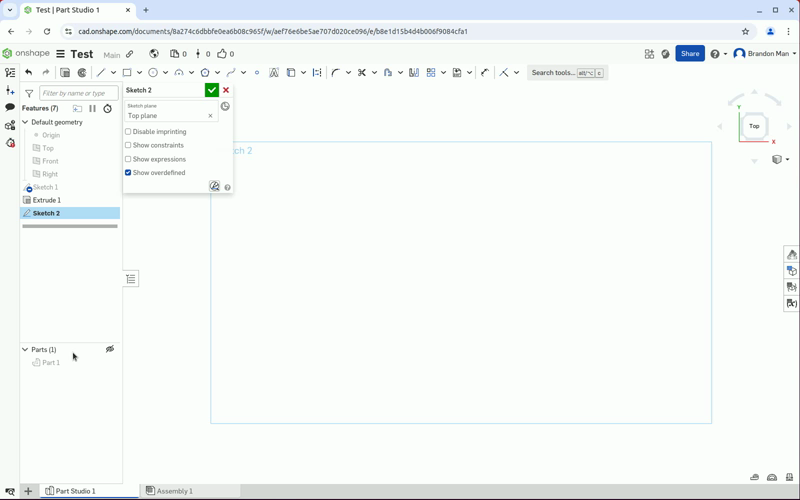
key(a)
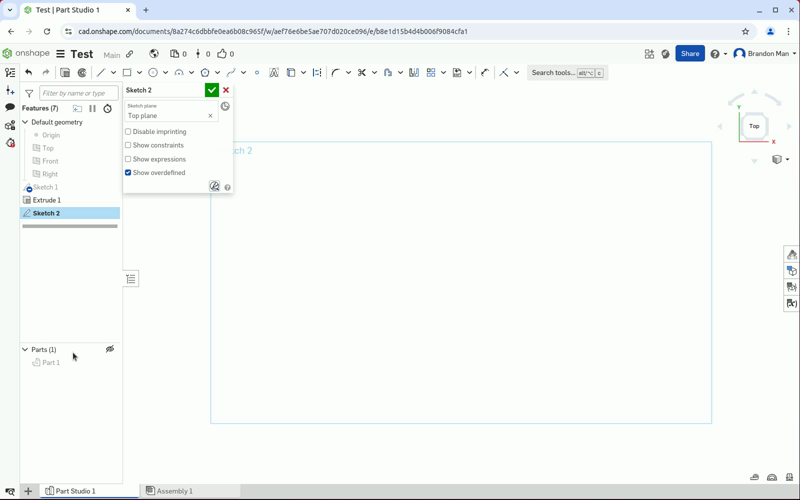
key_down(shift)
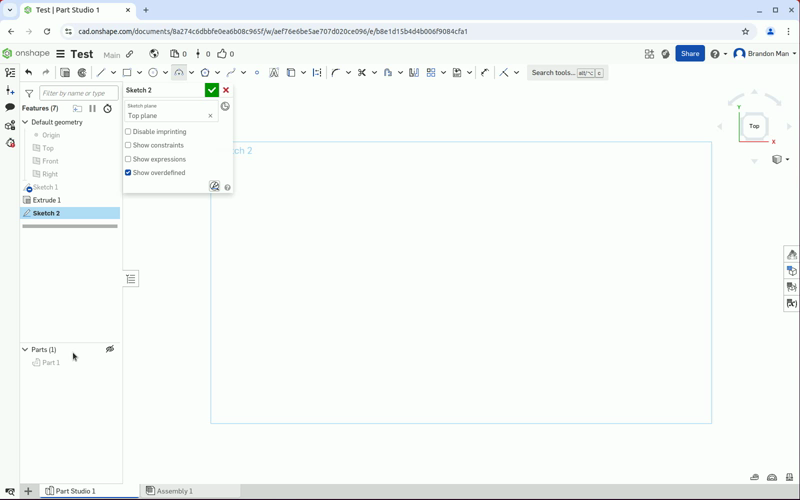
mouse_move(470, 170)
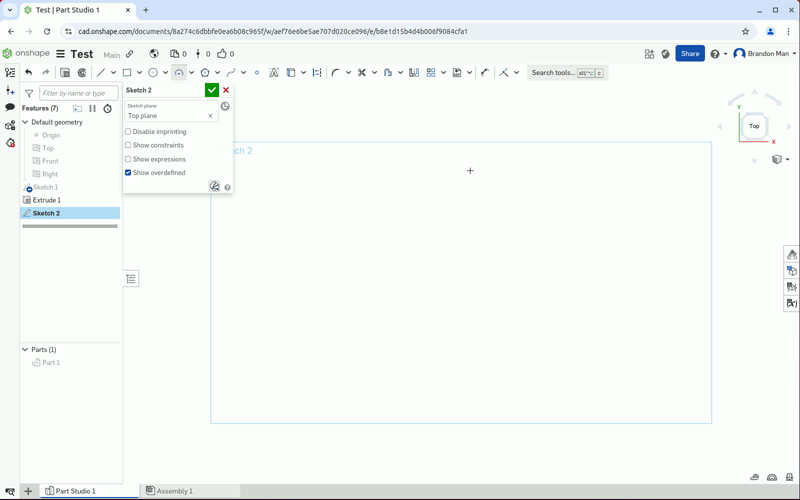
click(470, 170)
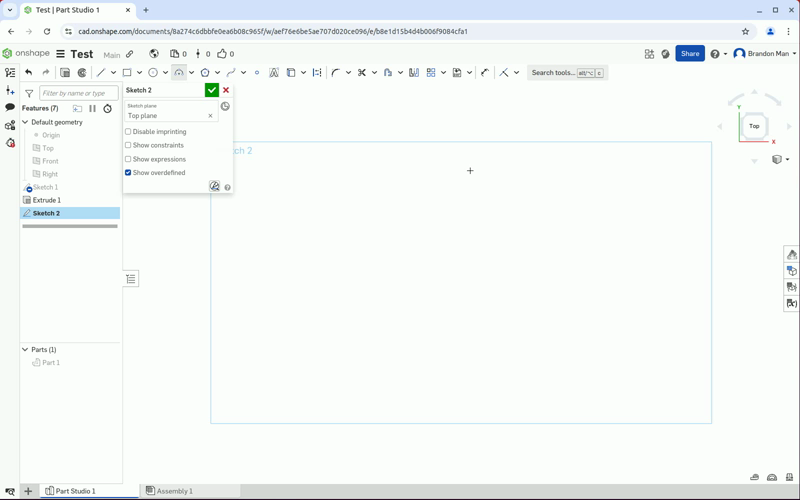
key_up(shift)
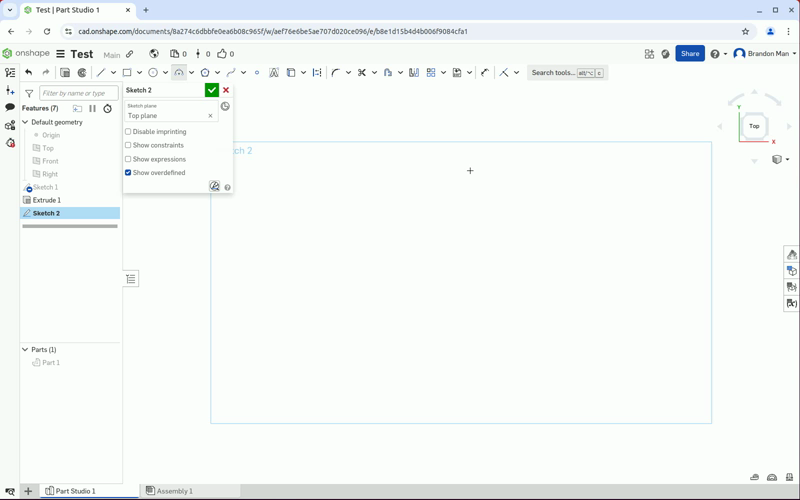
key_down(shift)
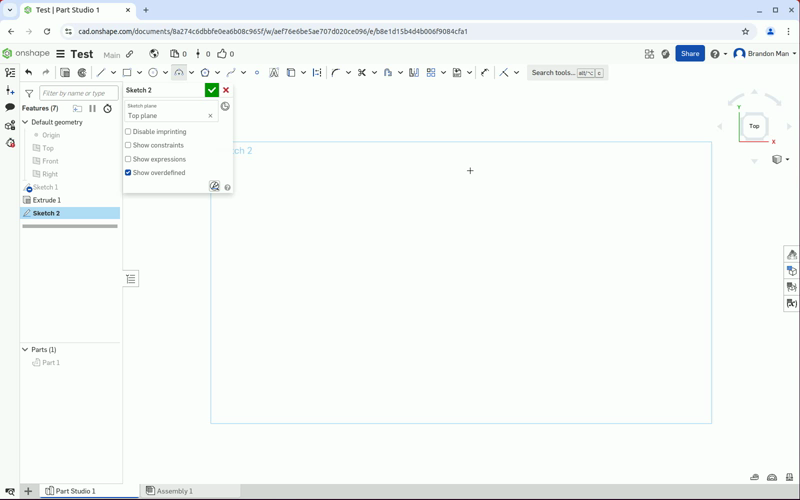
mouse_move(526, 170)
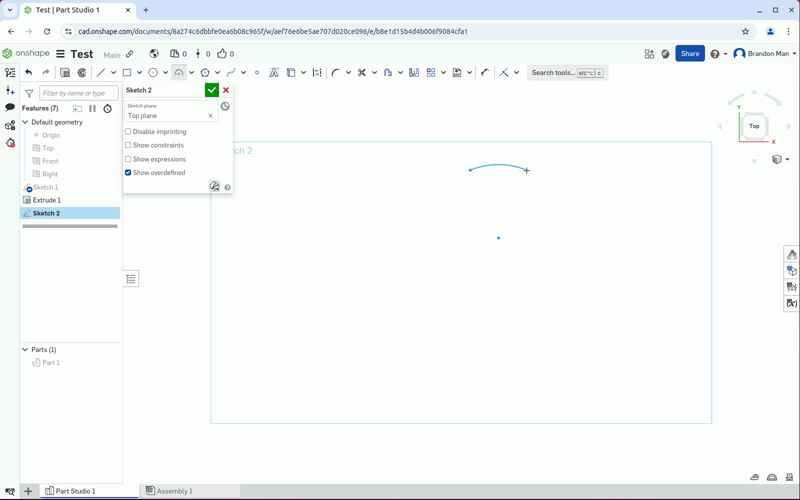
click(526, 170)
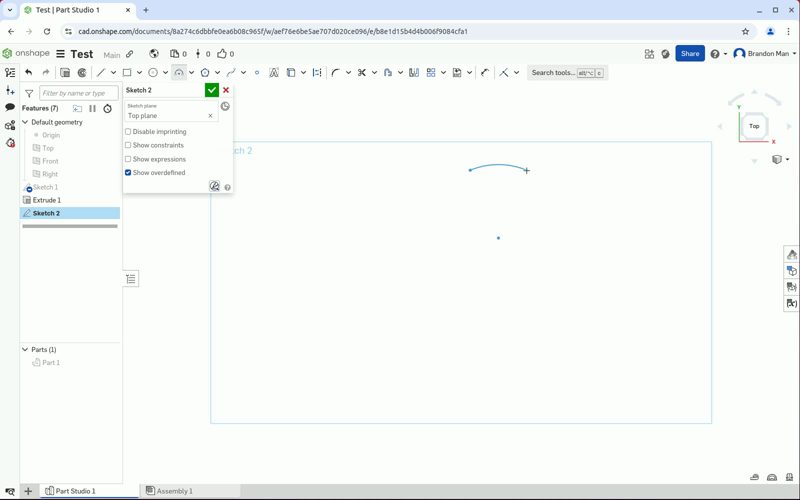
mouse_move(498, 198)
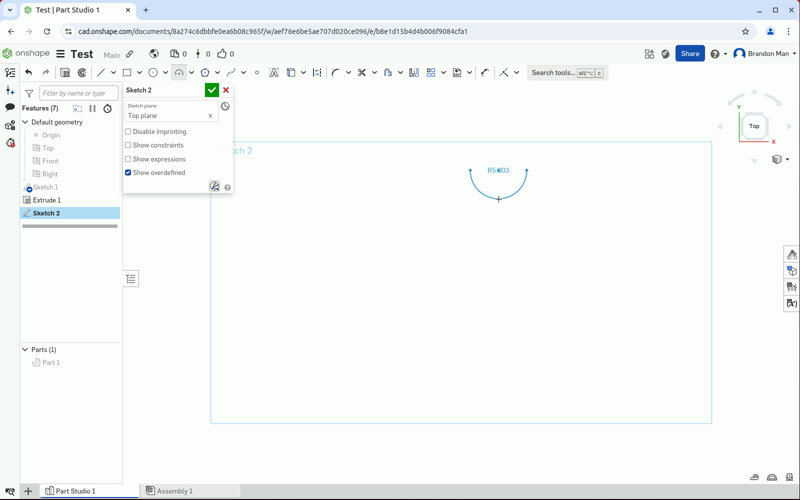
click(498, 198)
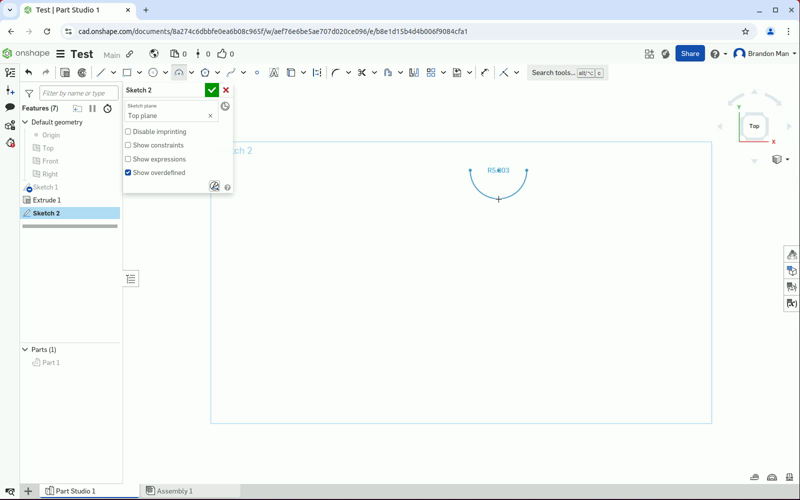
key_up(shift)
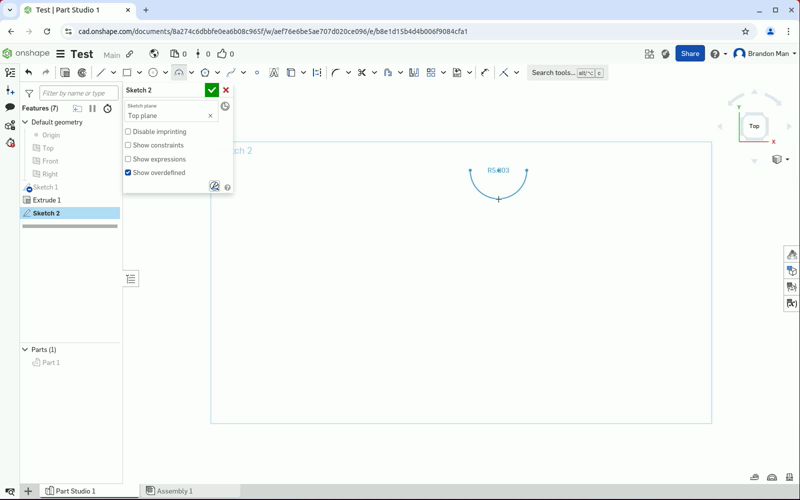
key(esc)
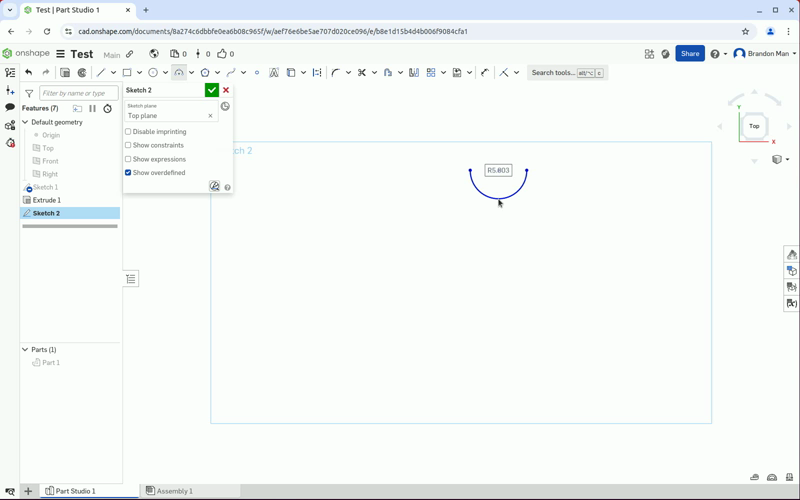
key(l)
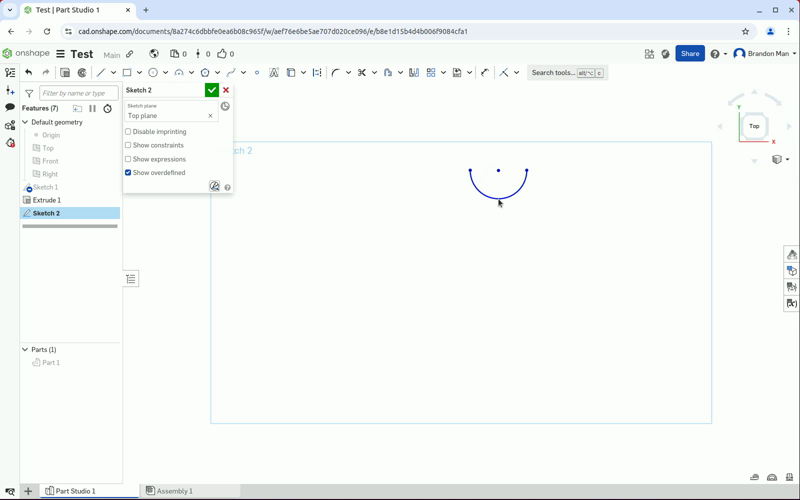
mouse_move(526, 170)
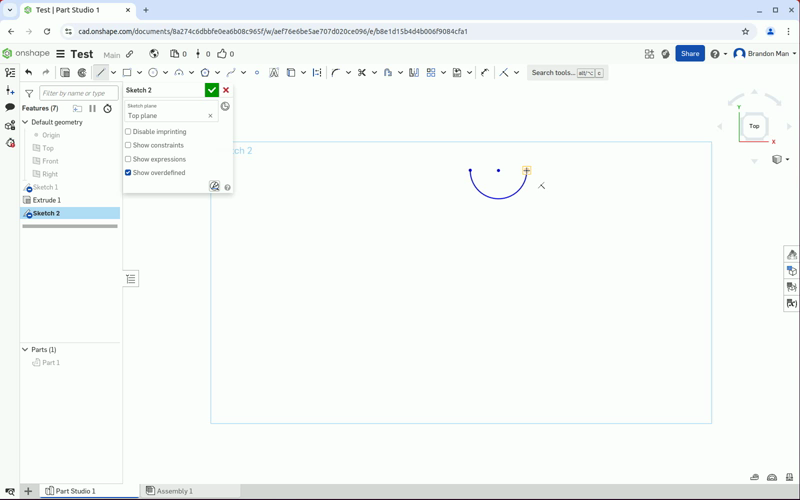
click(526, 170)
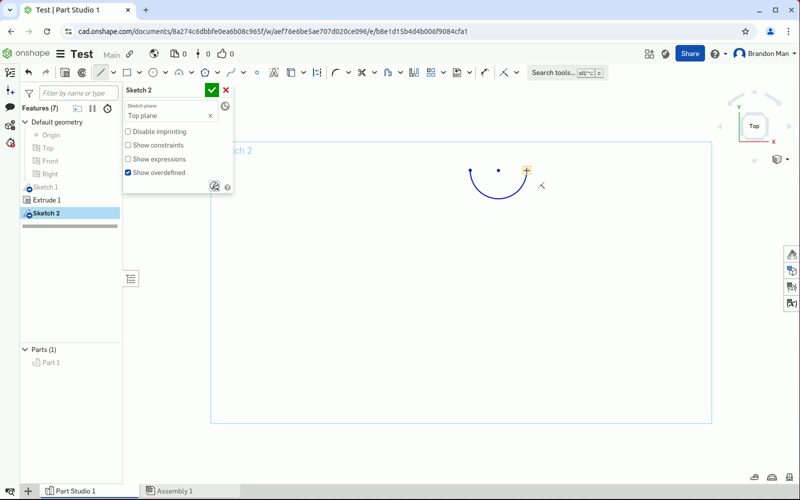
key_down(shift)
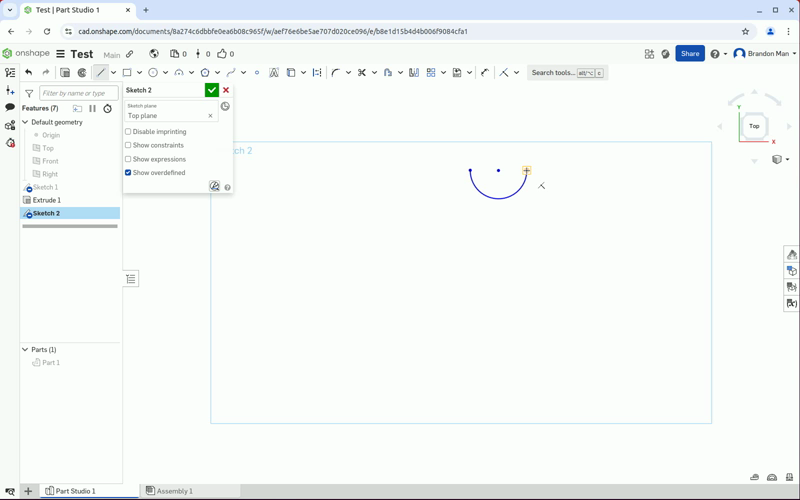
mouse_move(556, 170)
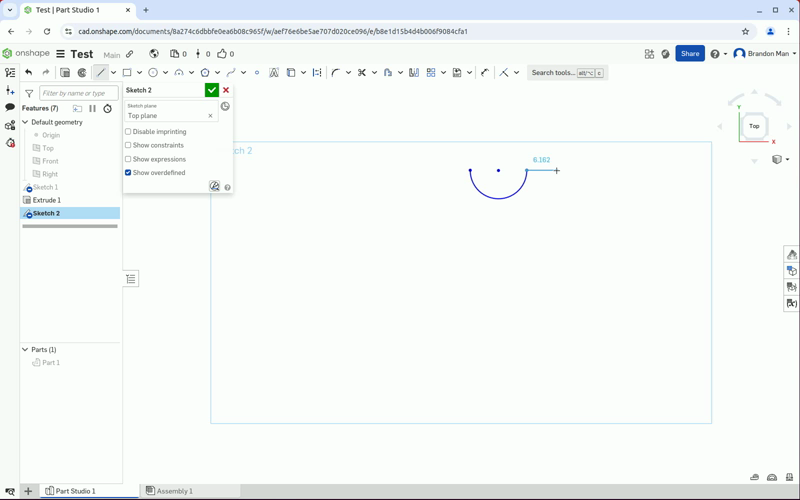
mouse_move(498, 170)
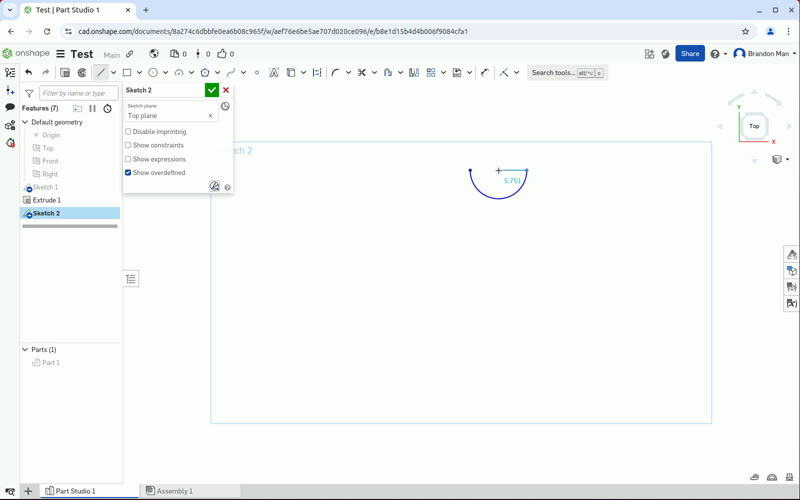
click(498, 170)
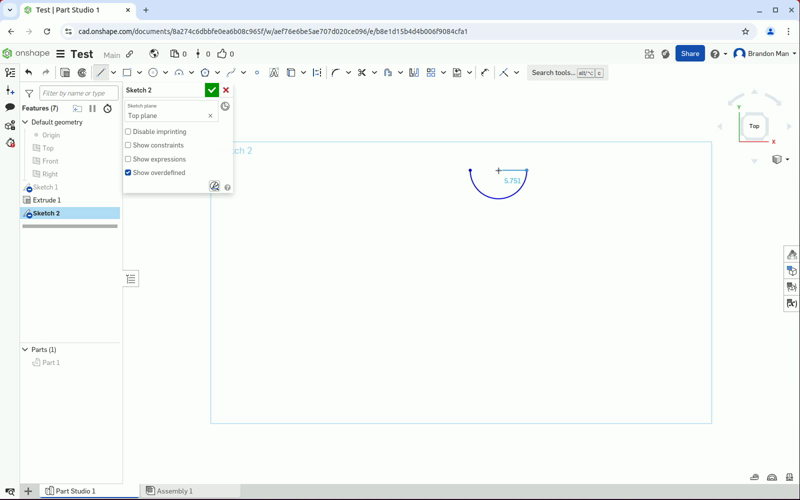
key_up(shift)
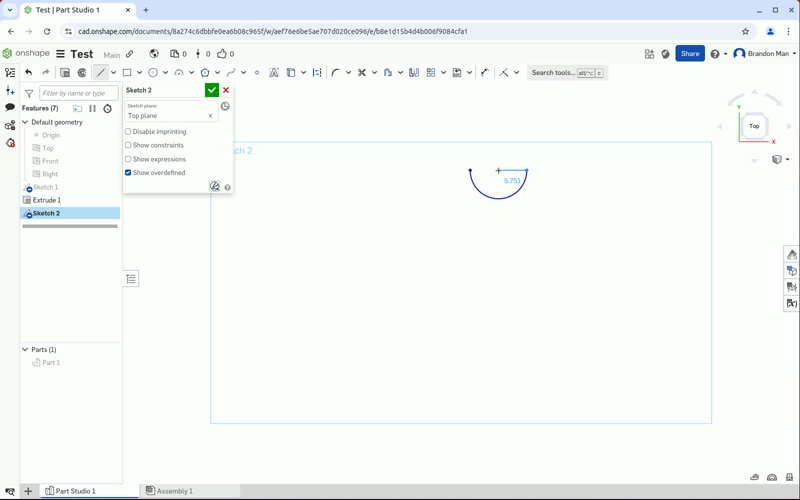
mouse_move(528, 170)
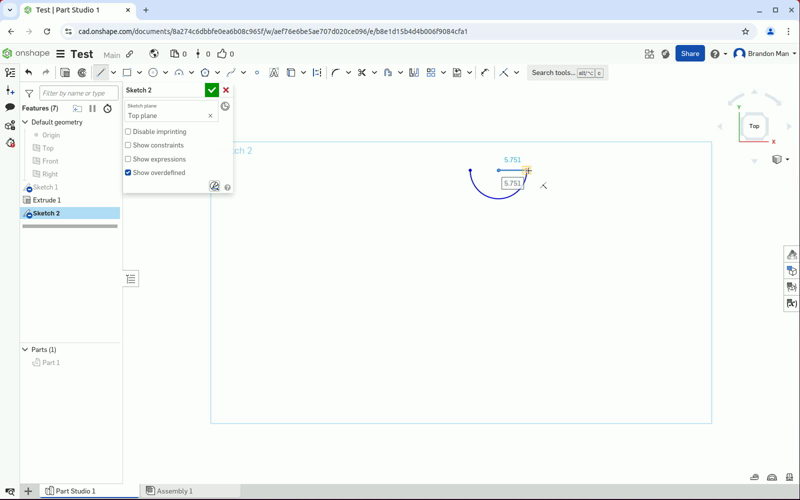
key_down(shift)
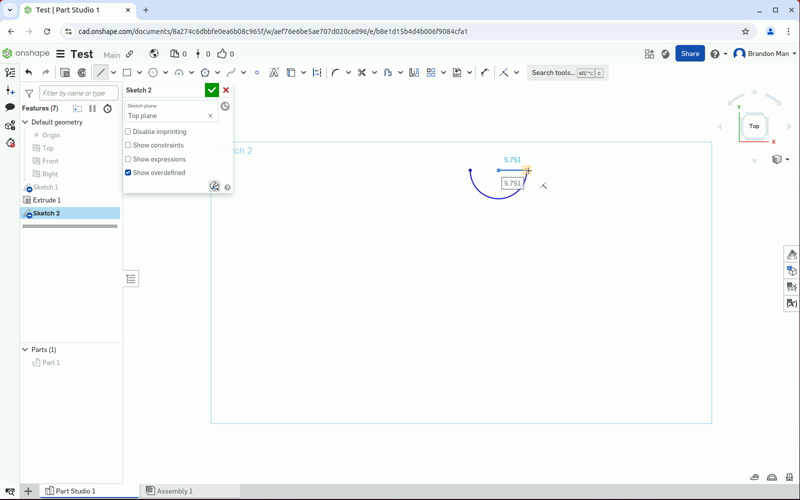
mouse_move(470, 170)
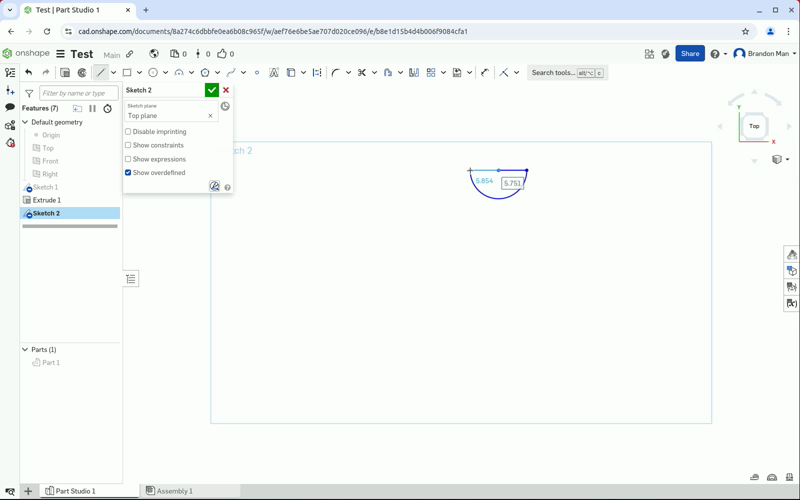
key_up(shift)
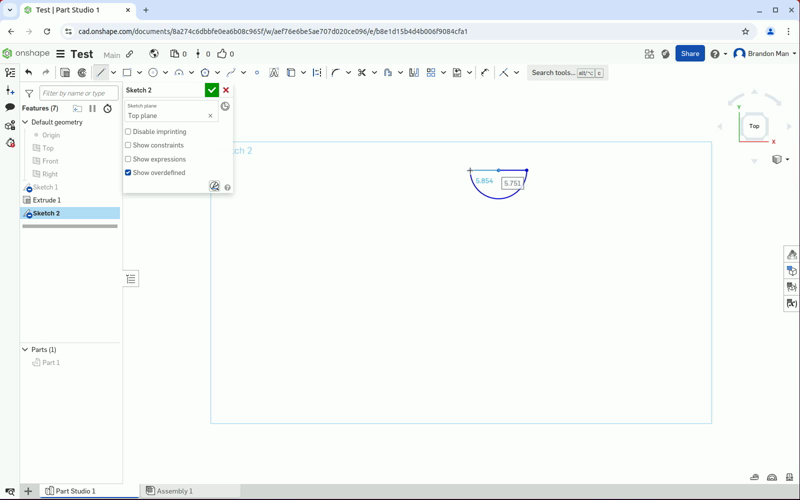
click(470, 170)
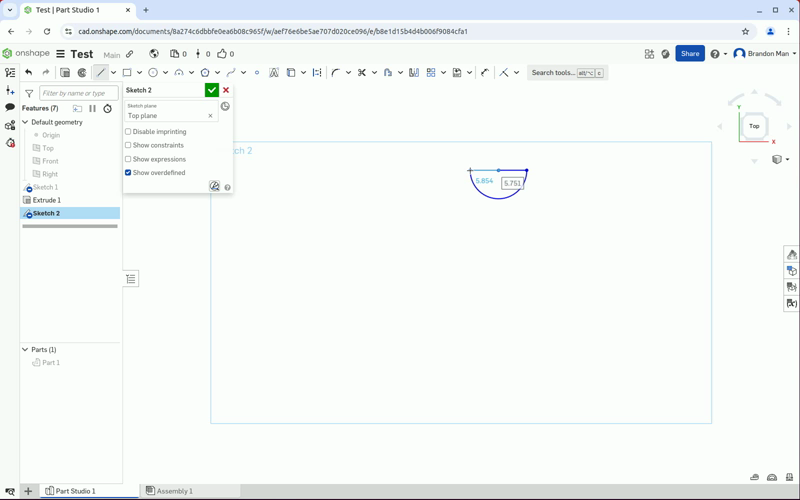
key(esc)
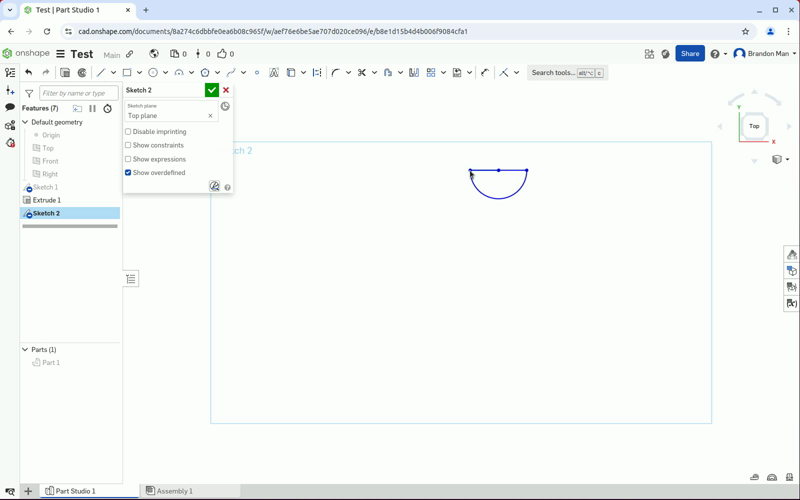
mouse_move(485, 175)
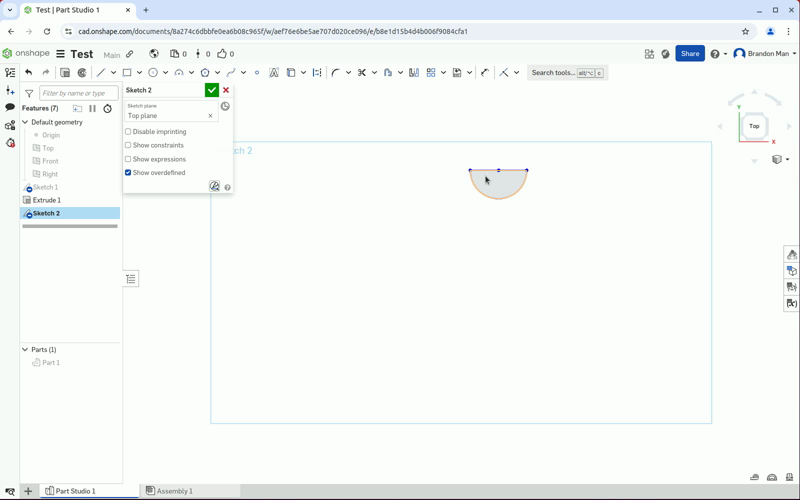
scroll(6)
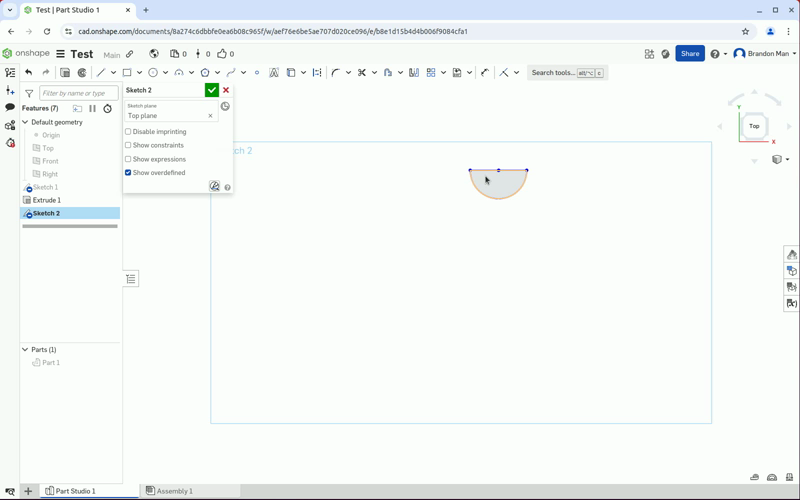
scroll(6)
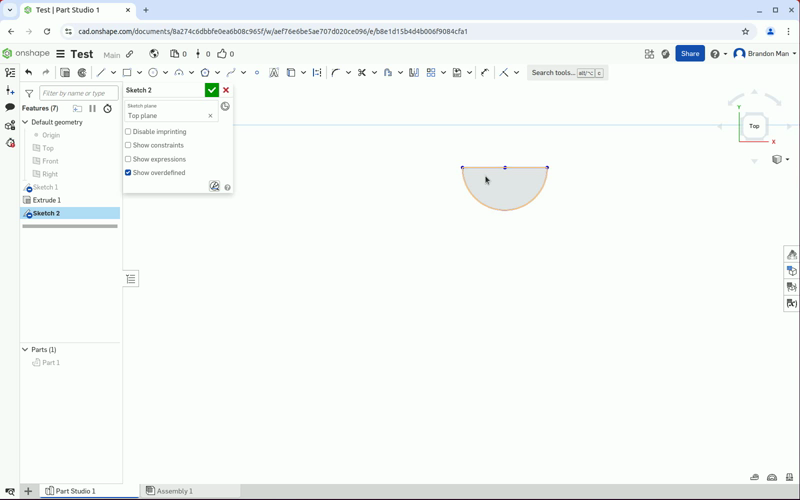
scroll(6)
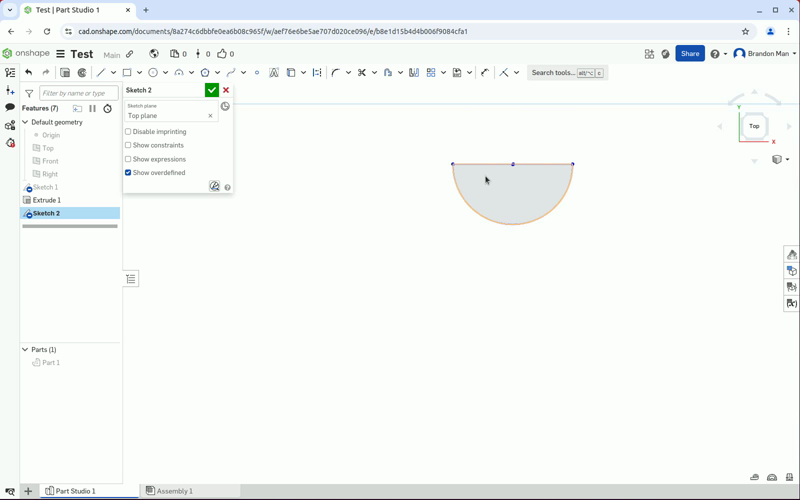
scroll(6)
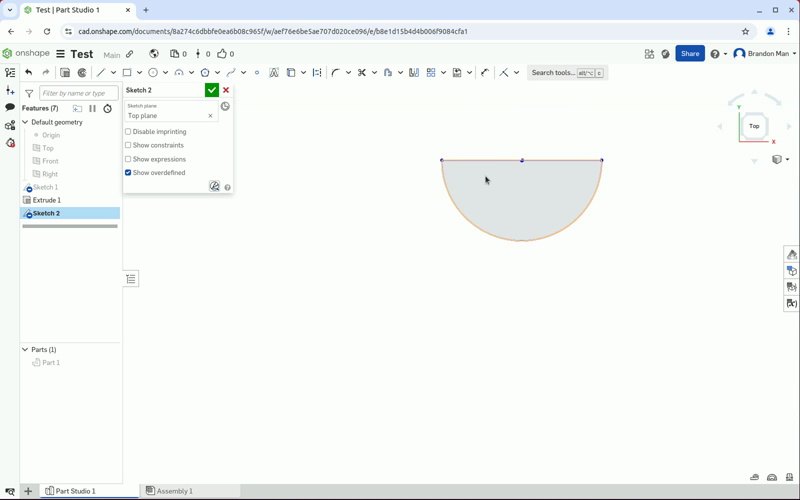
scroll(6)
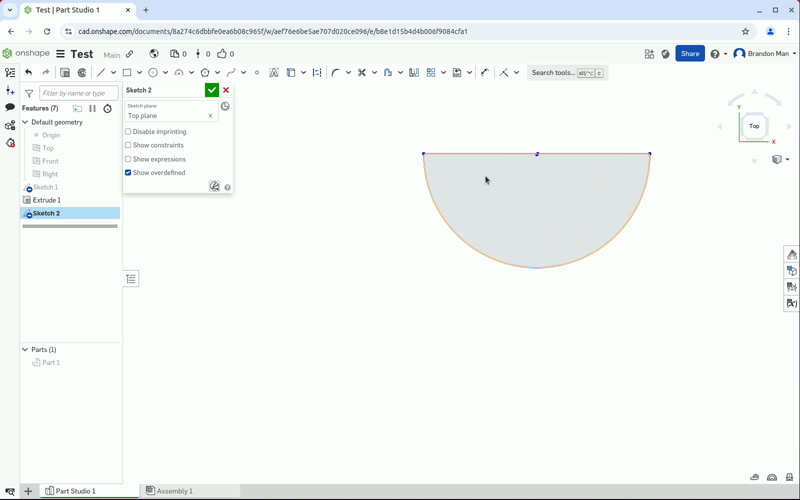
scroll(6)
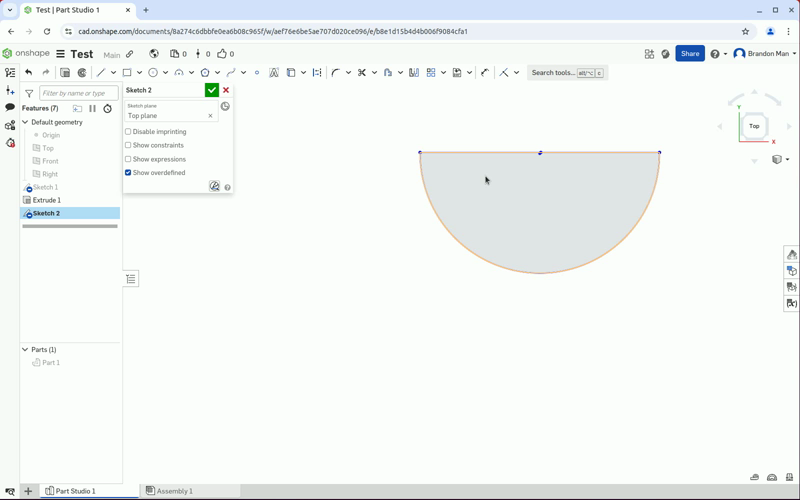
scroll(6)
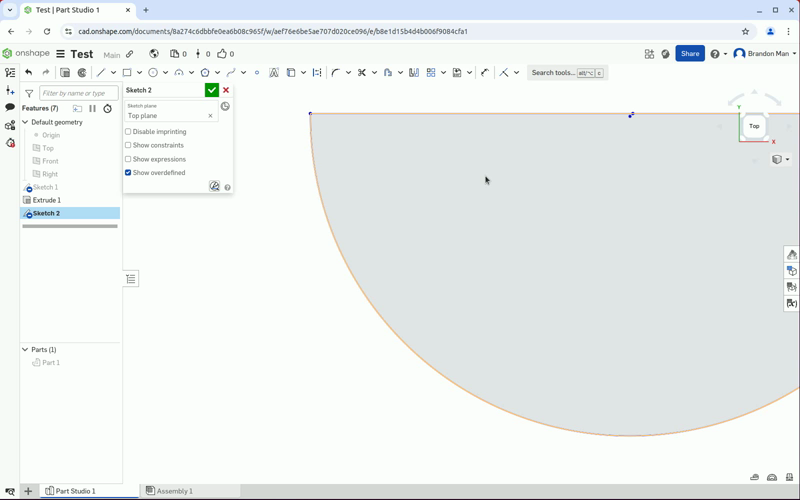
click(485, 175)
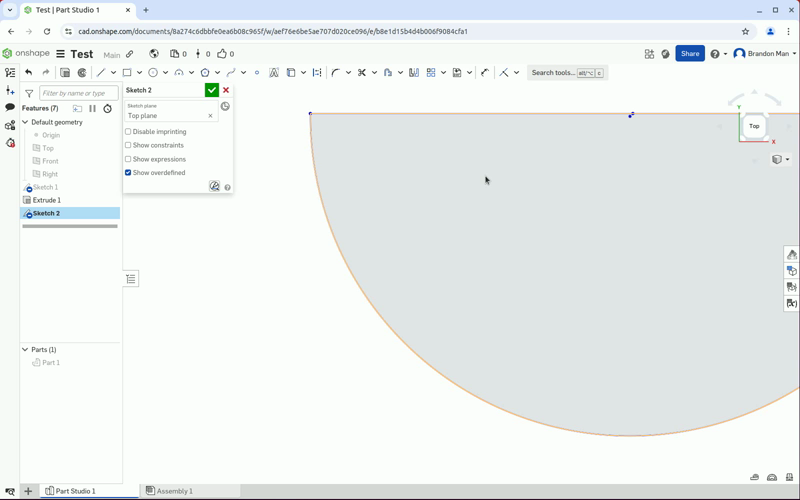
scroll(-6)
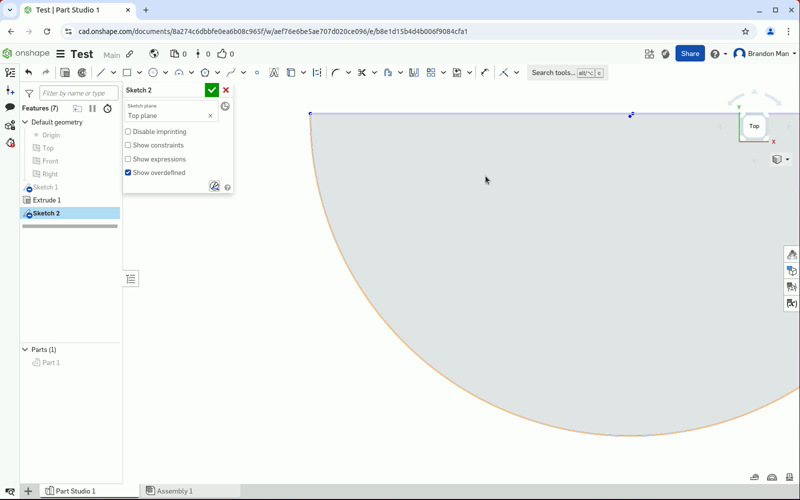
scroll(-6)
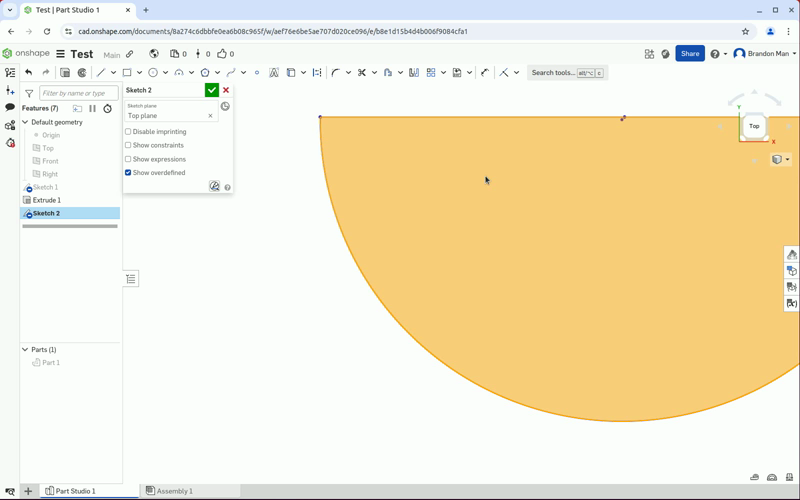
scroll(-6)
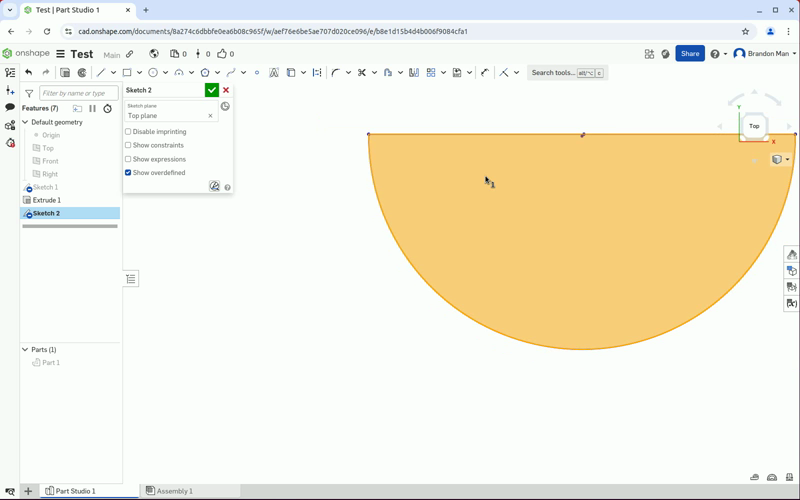
scroll(-6)
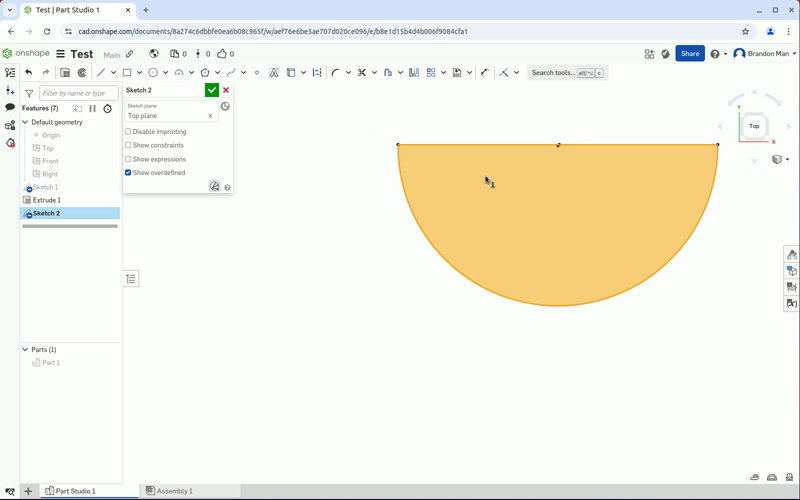
scroll(-6)
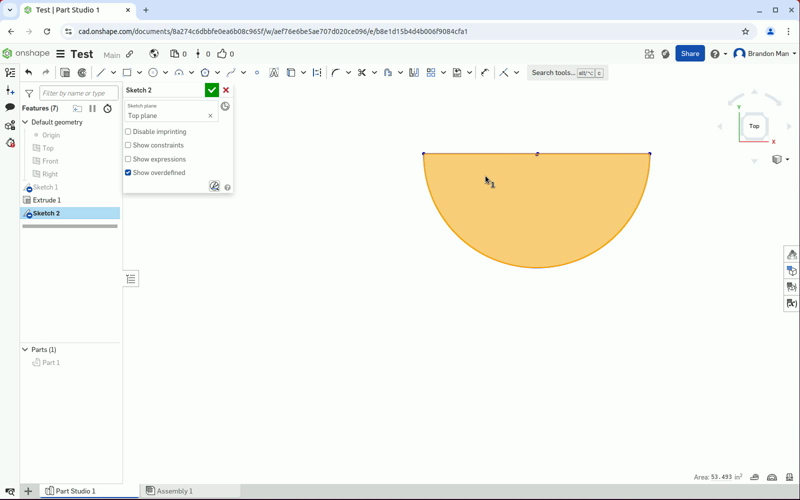
scroll(-6)
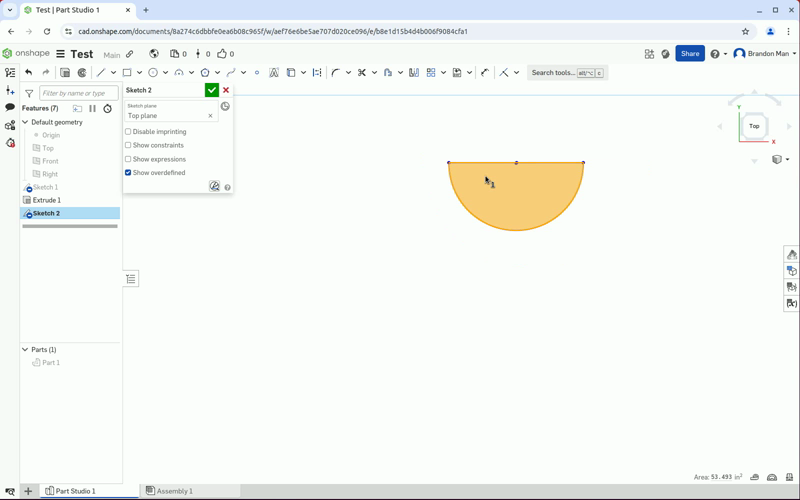
scroll(-6)
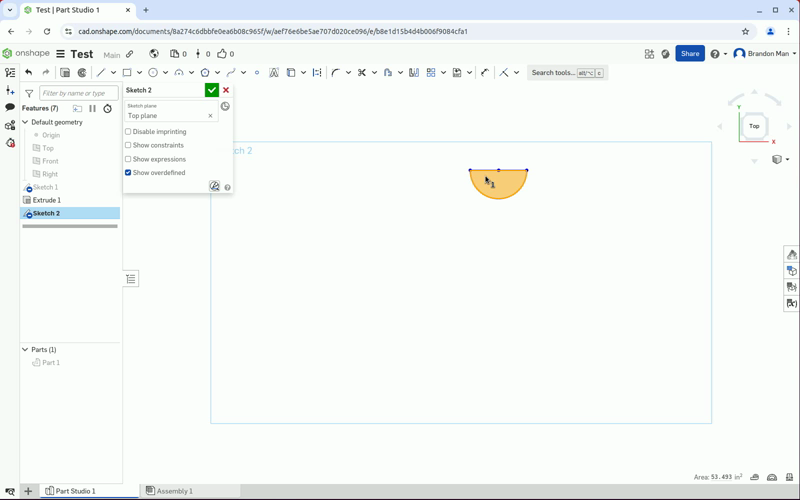
mouse_move(73, 352)
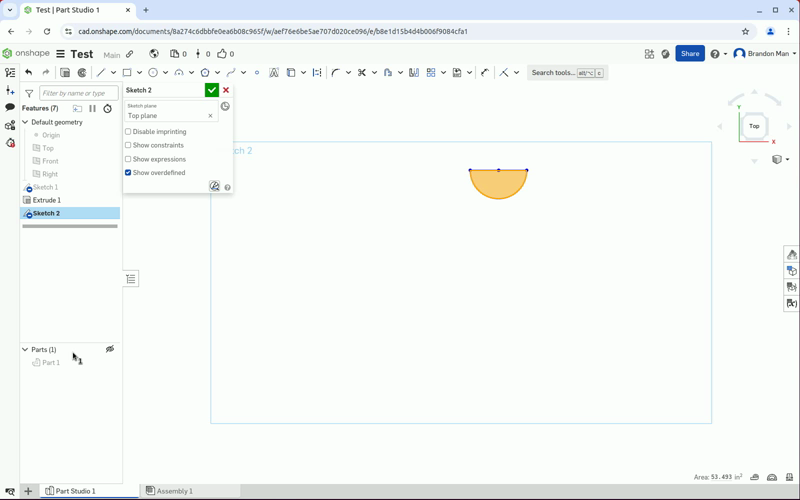
key(shift+y)
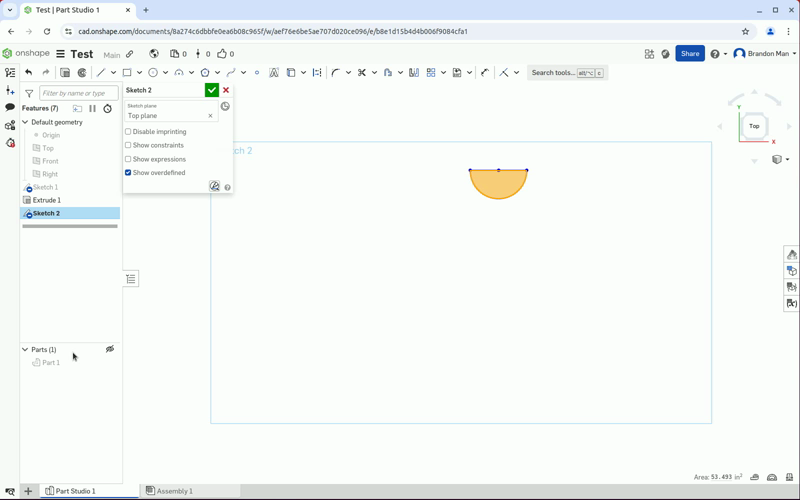
key(shift+e)
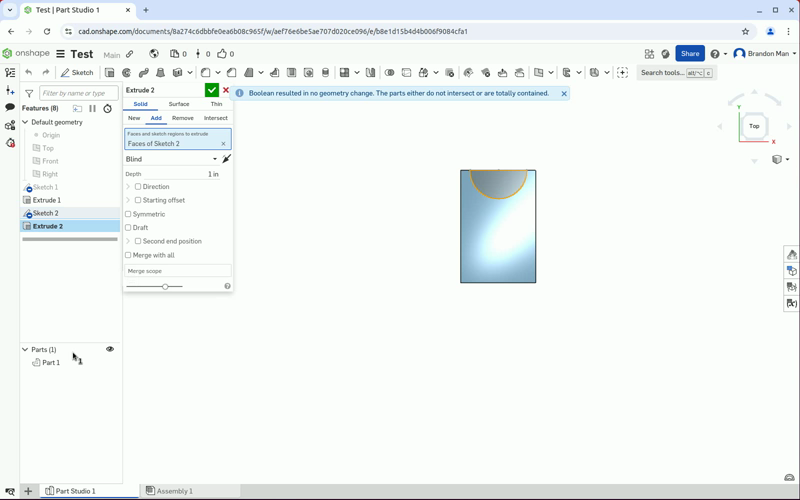
mouse_move(143, 106)
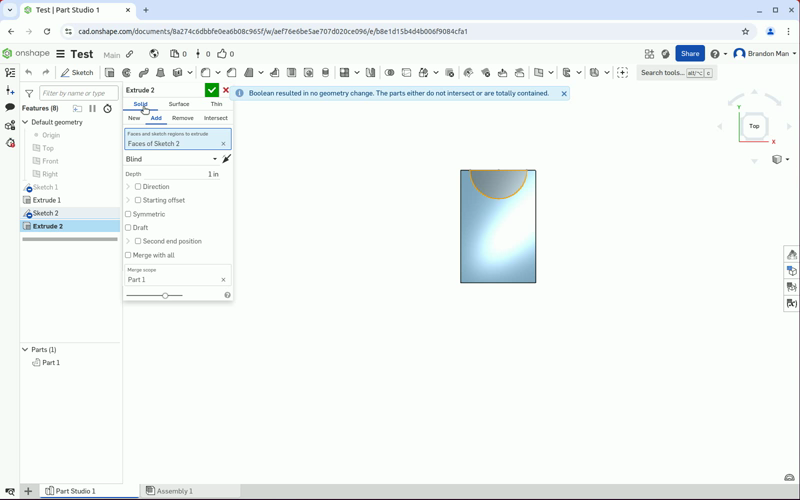
click(143, 106)
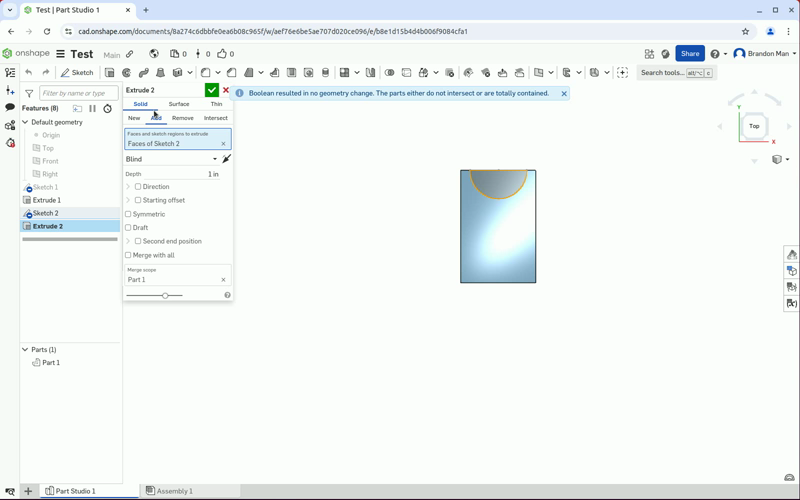
mouse_move(186, 120)
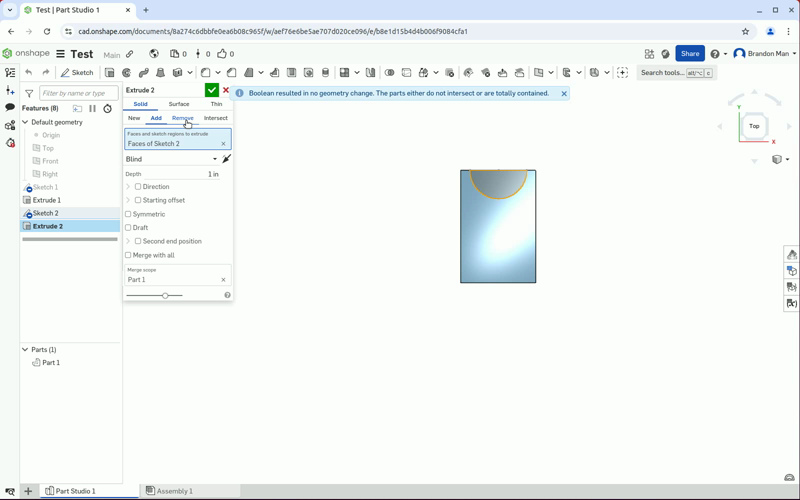
click(186, 120)
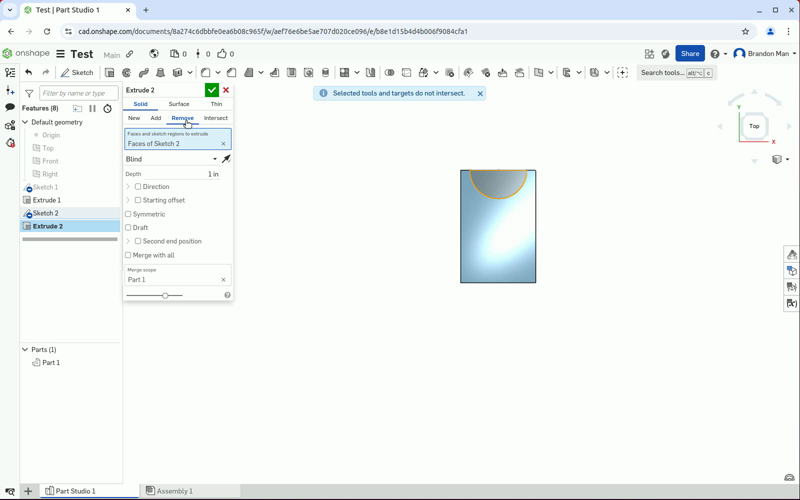
key(tab, 4)
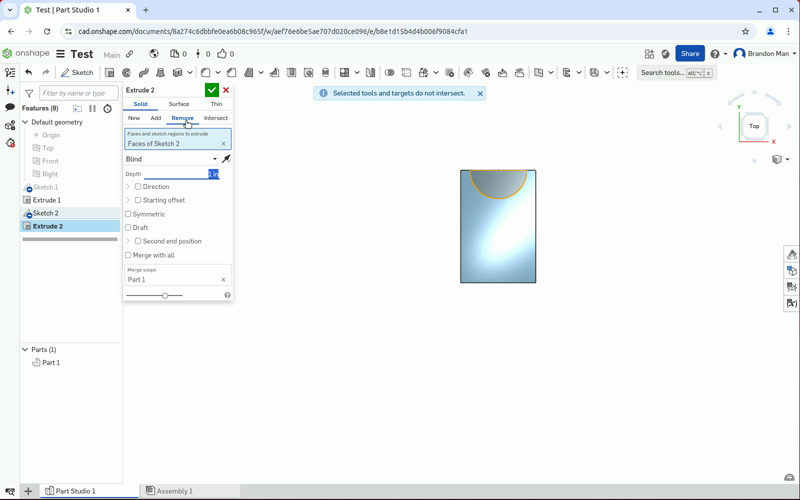
text(-15.405)
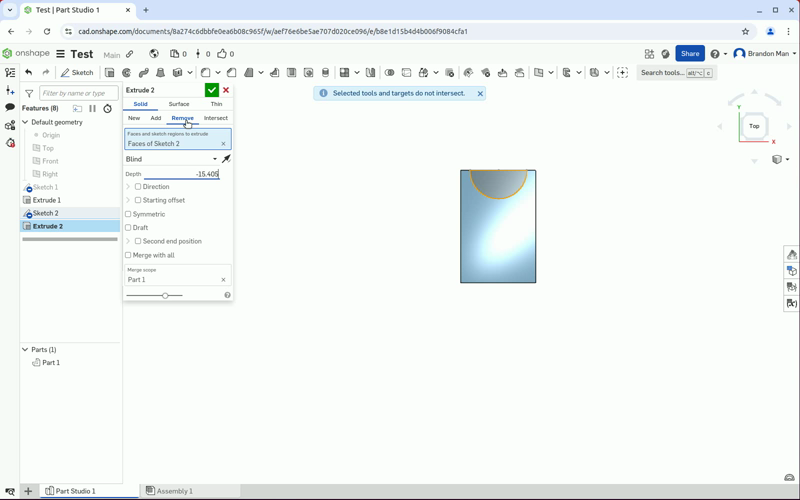
key(tab, 6)
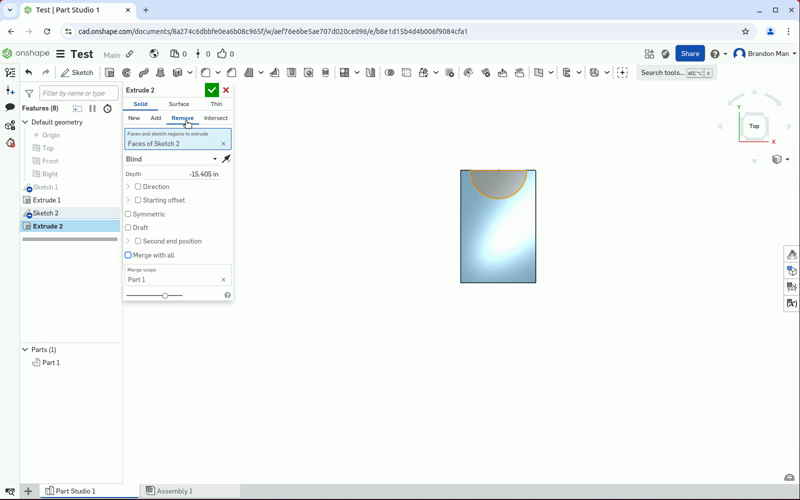
key(space)
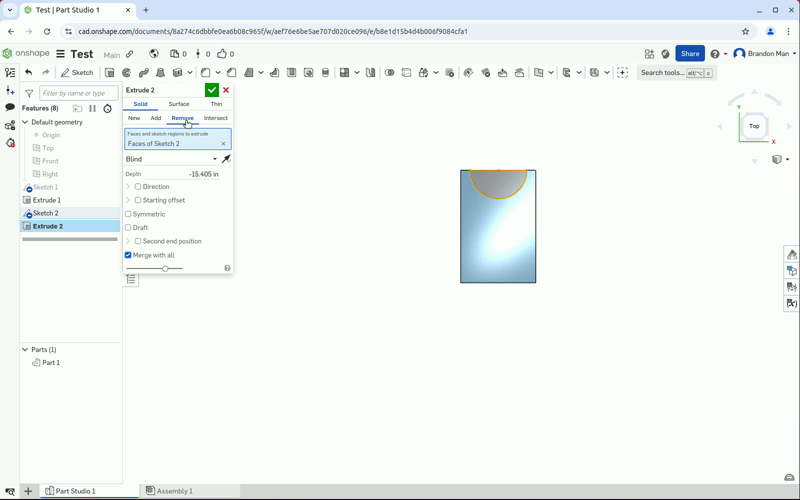
key(enter)
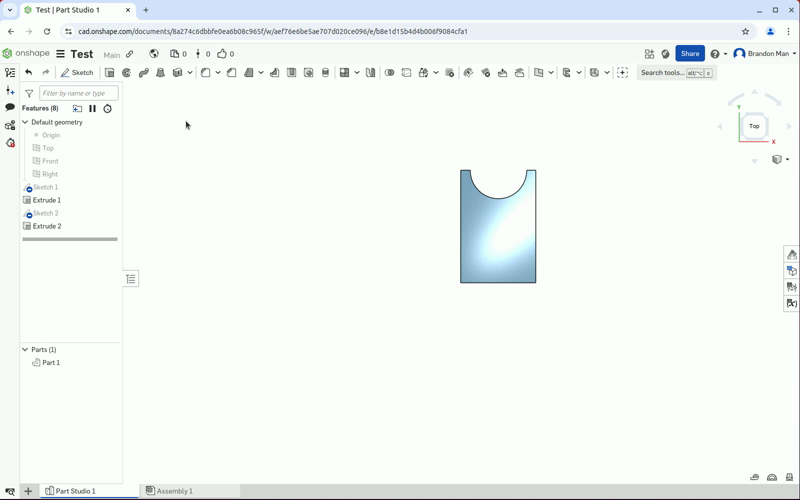
key(shift+h)
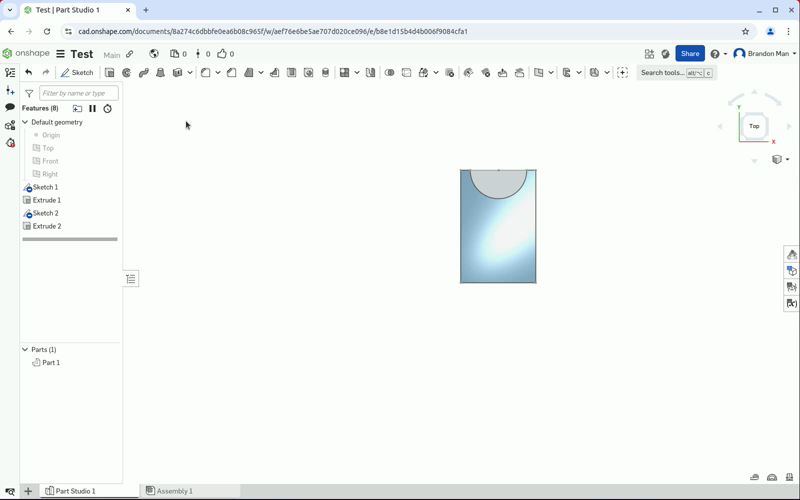
key(shift+h)
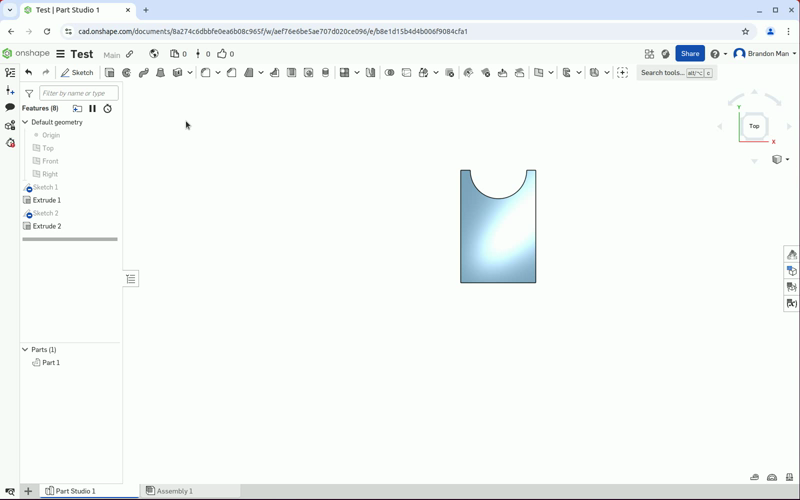
mouse_move(73, 189)
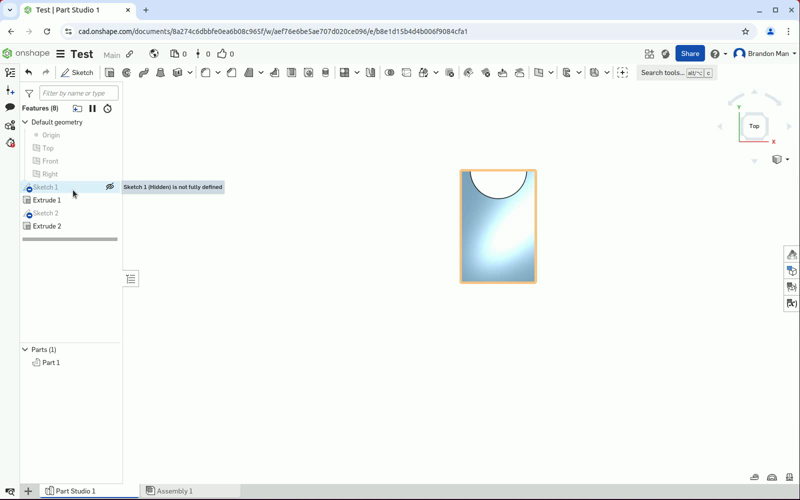
click(73, 189)
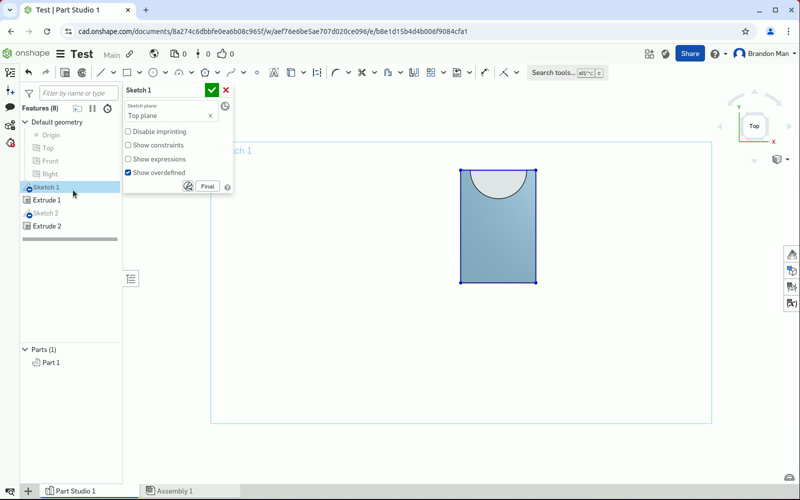
mouse_move(229, 92)
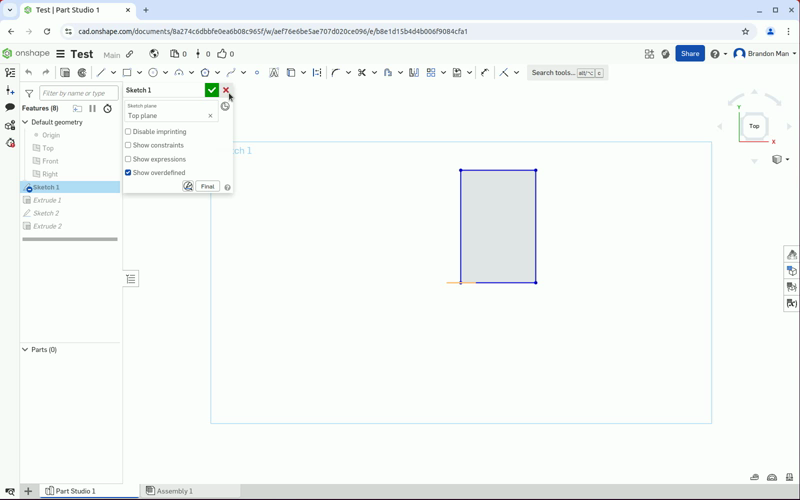
click(229, 92)
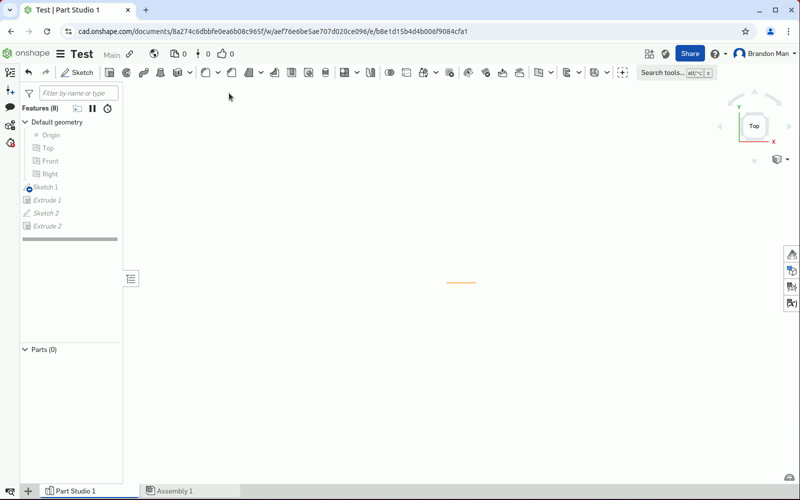
mouse_move(73, 352)
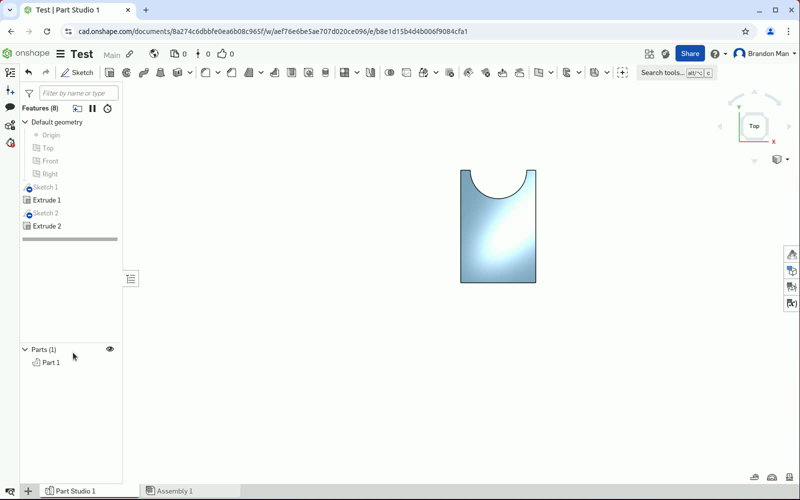
key(y)
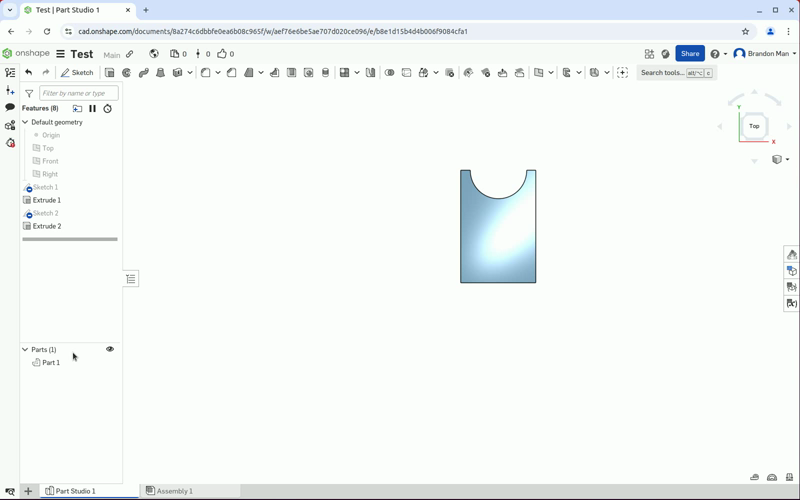
key(shift+p)
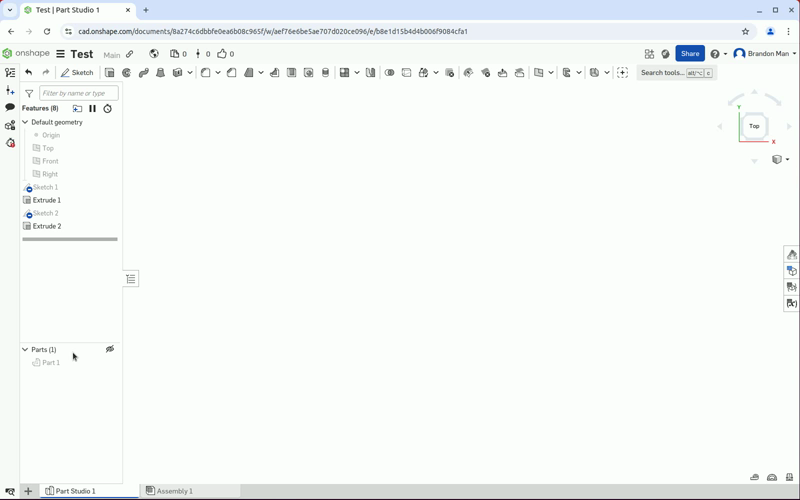
key(space)
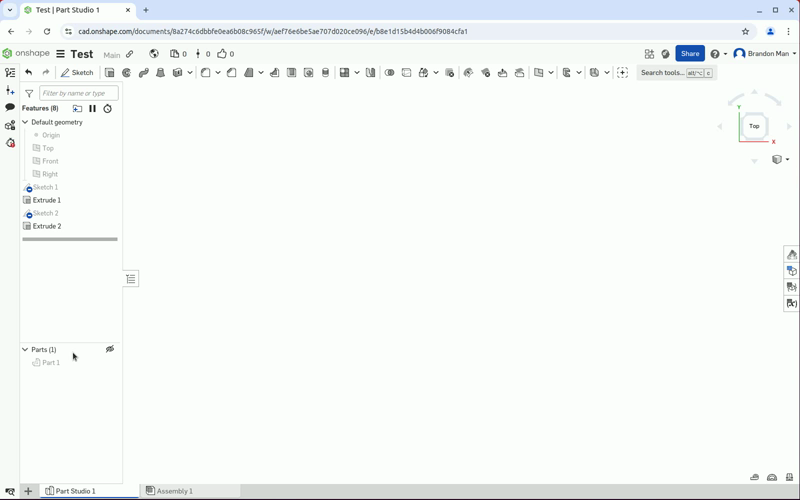
key_down(shift)
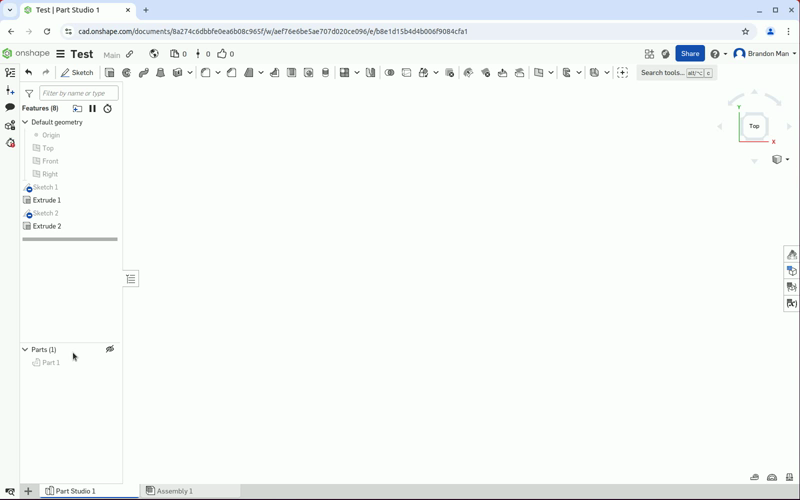
key(up)
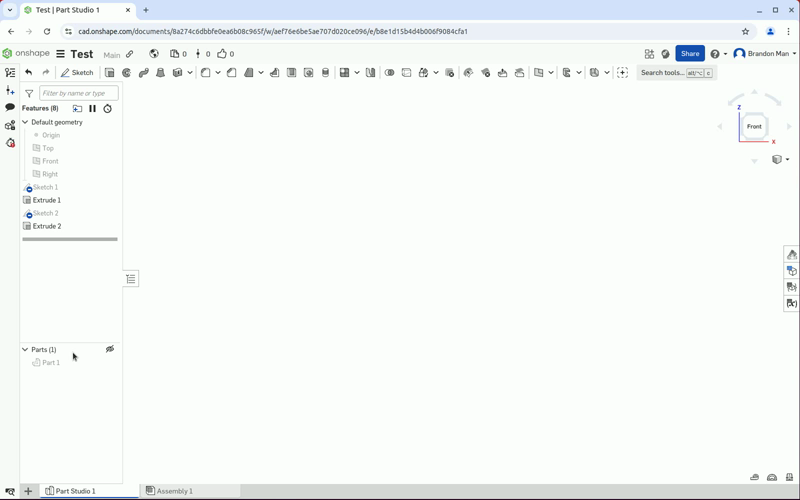
key_up(shift)
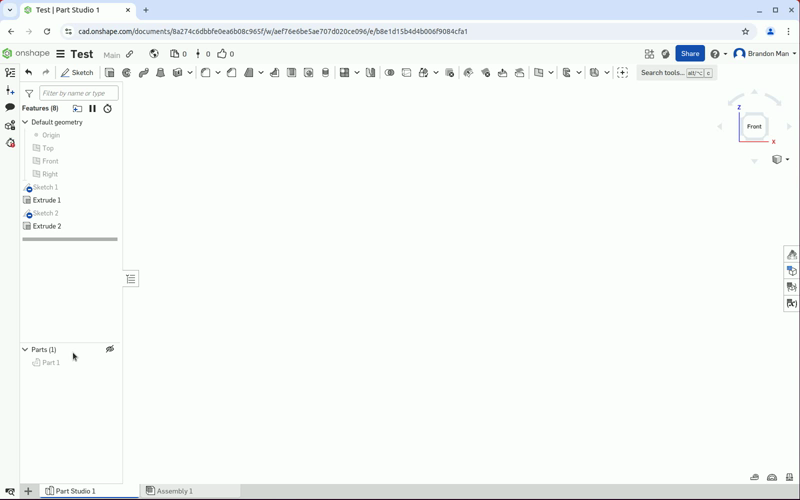
mouse_move(73, 352)
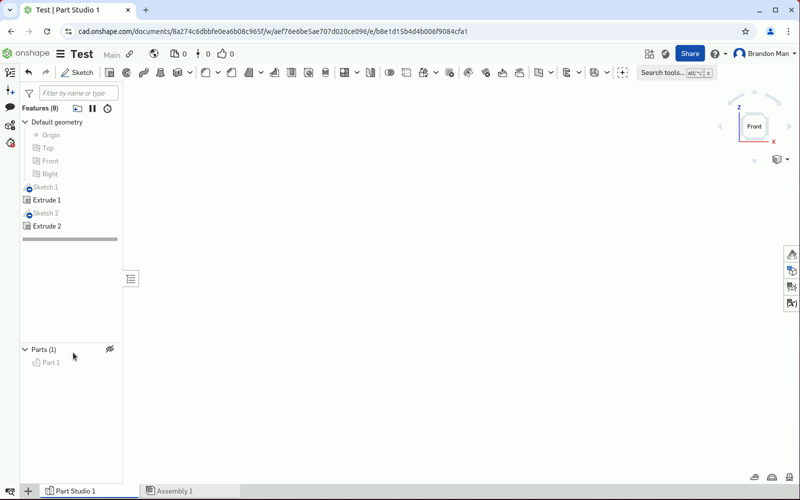
key(shift+y)
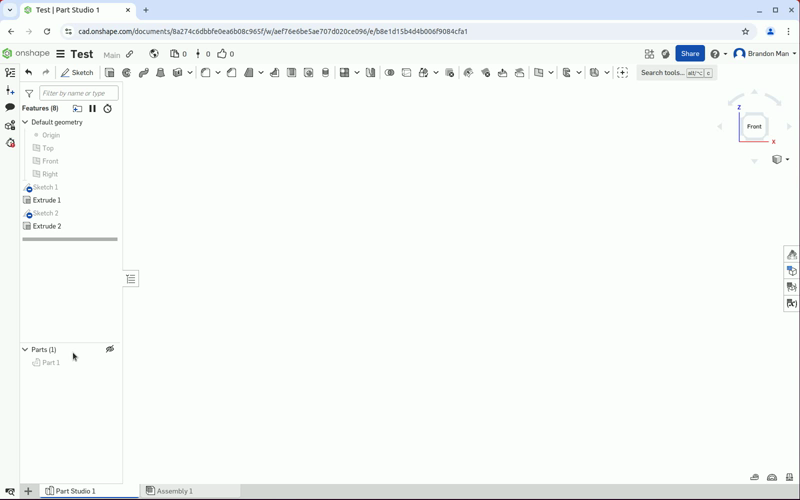
key(shift+s)
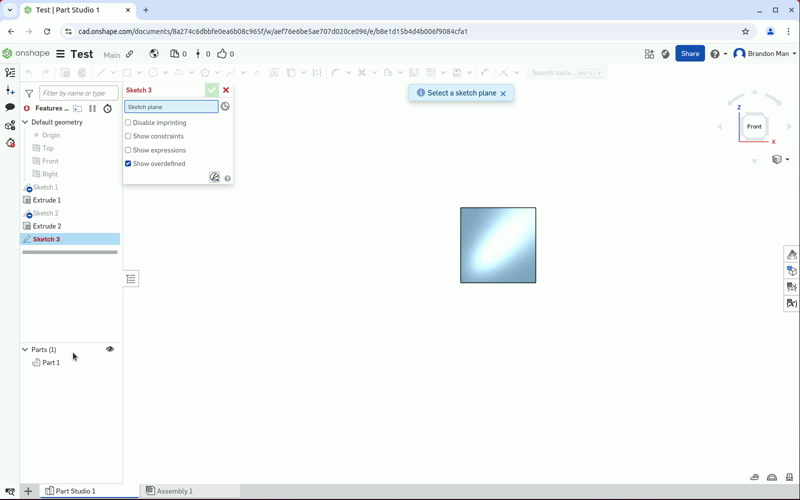
mouse_move(73, 163)
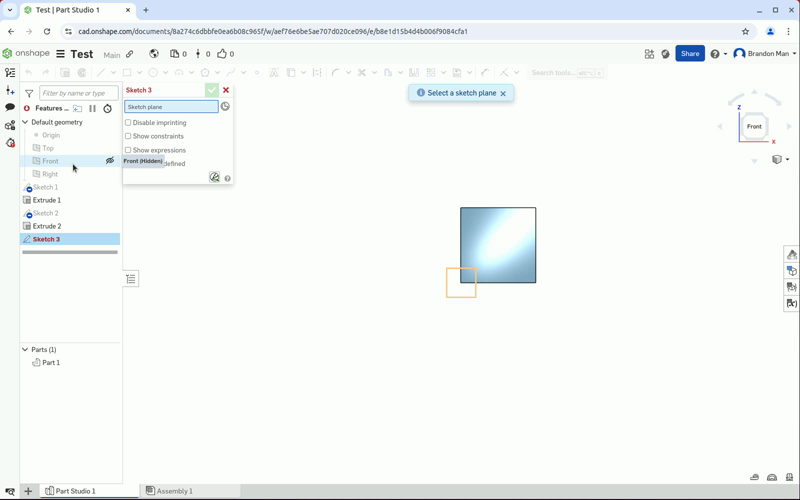
click(73, 163)
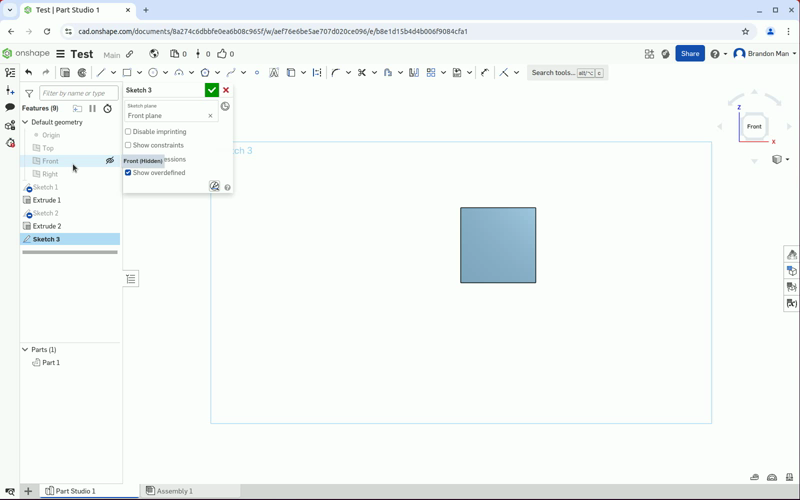
mouse_move(73, 352)
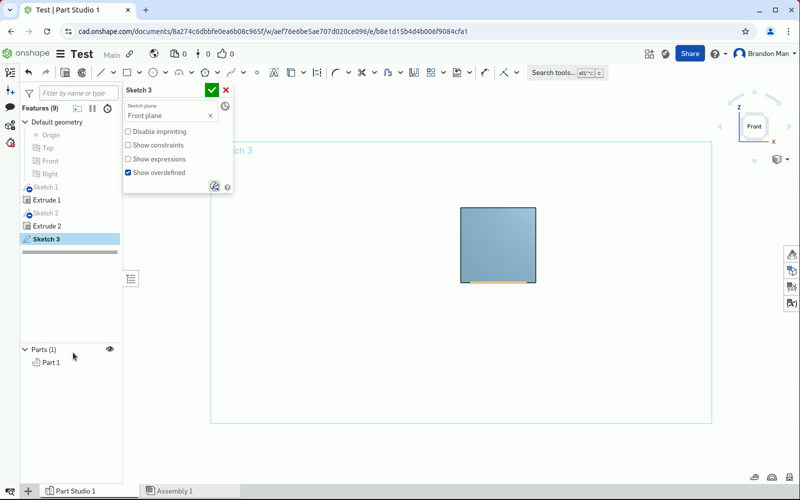
key(y)
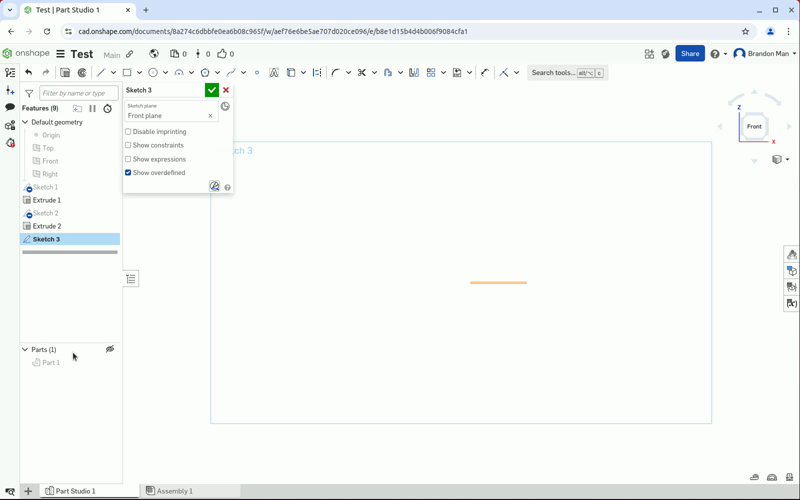
key(a)
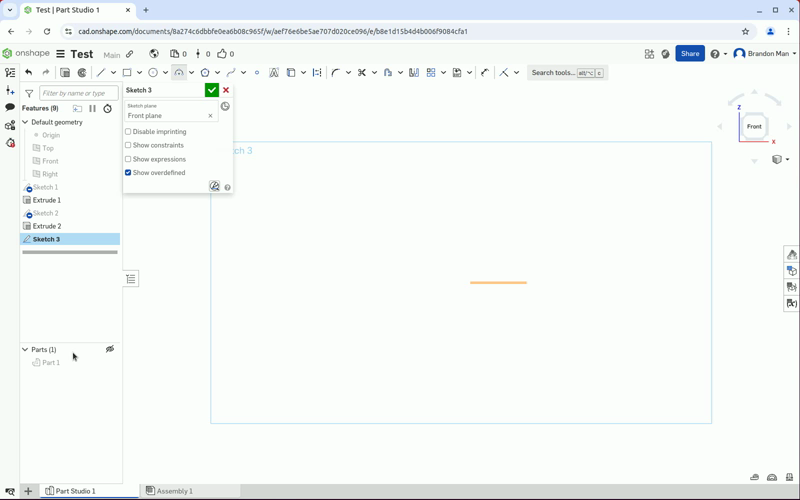
key_down(shift)
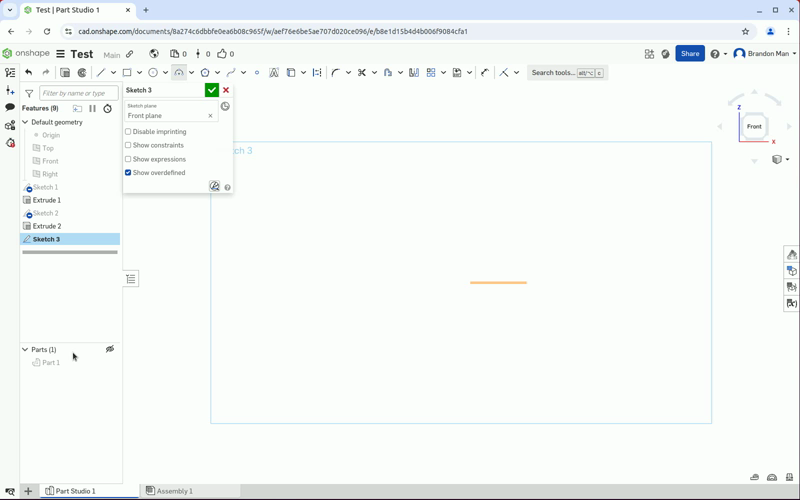
mouse_move(485, 207)
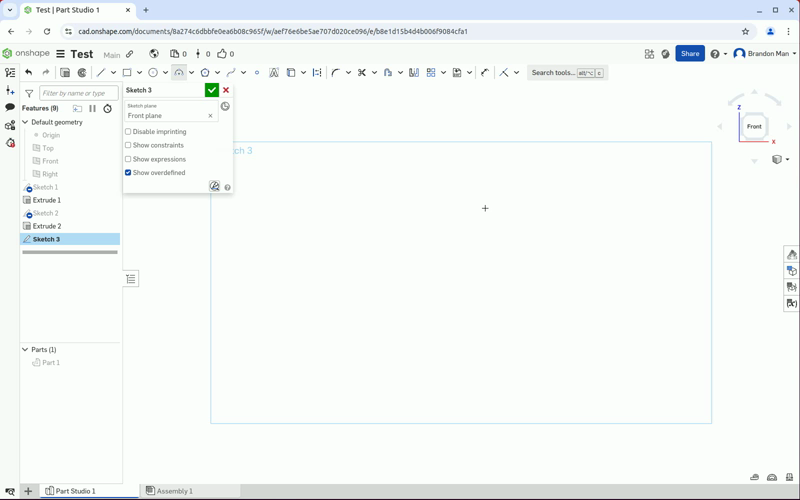
click(485, 207)
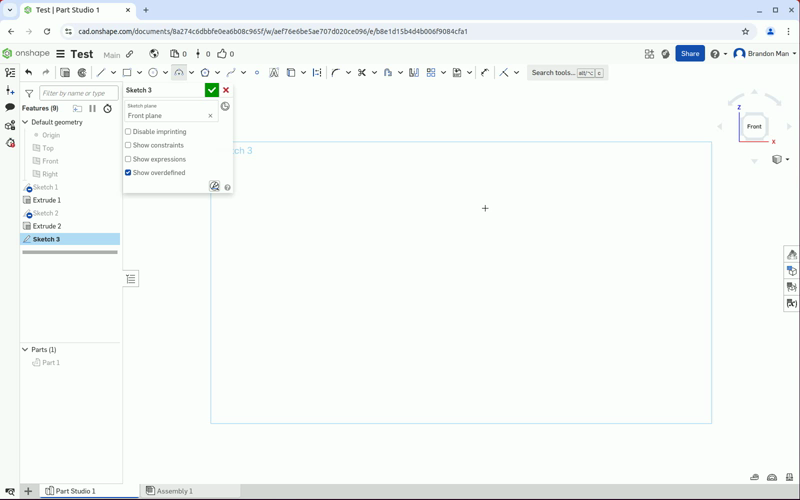
key_up(shift)
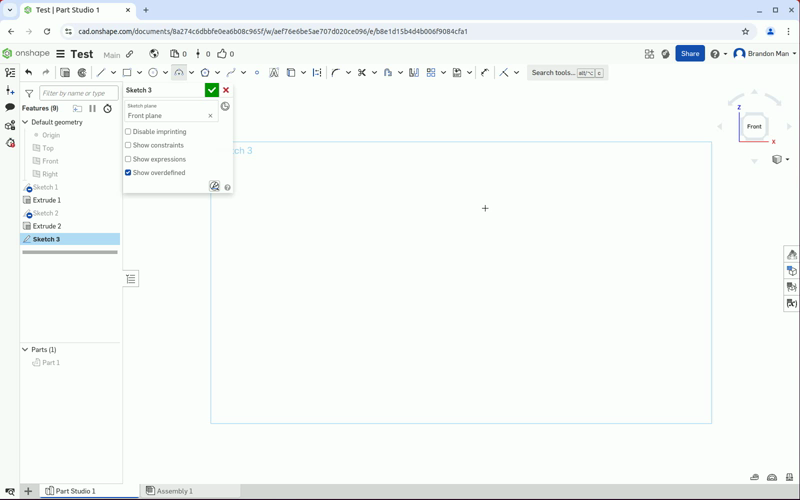
key_down(shift)
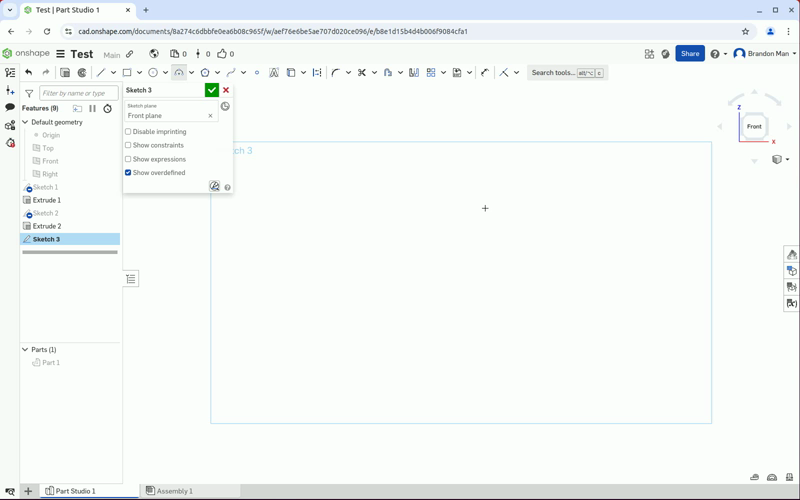
mouse_move(536, 258)
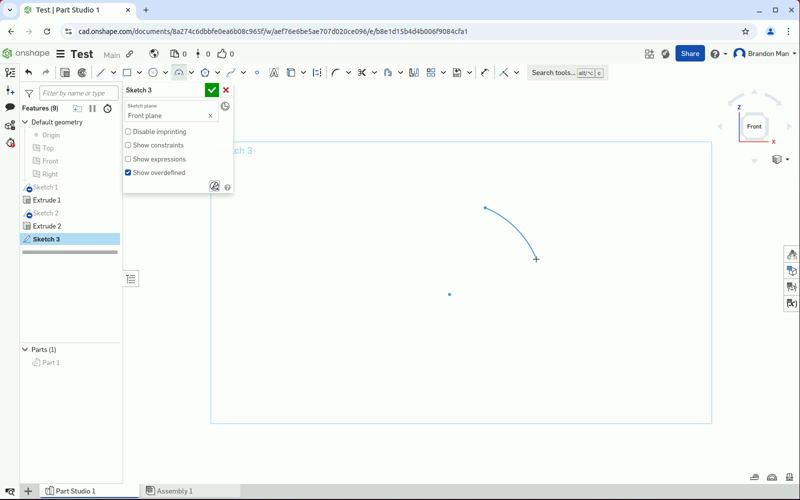
click(536, 258)
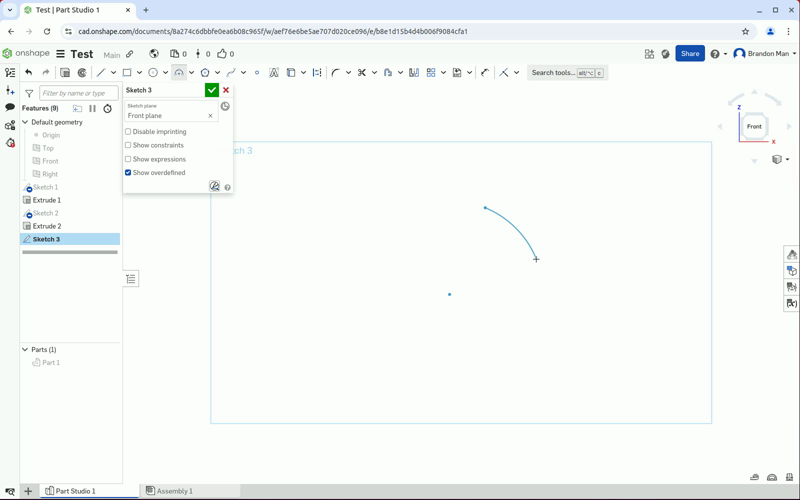
mouse_move(500, 243)
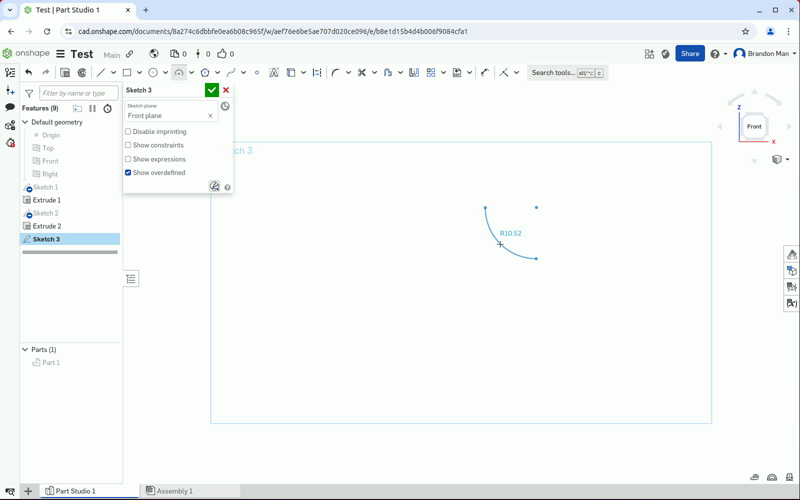
click(500, 243)
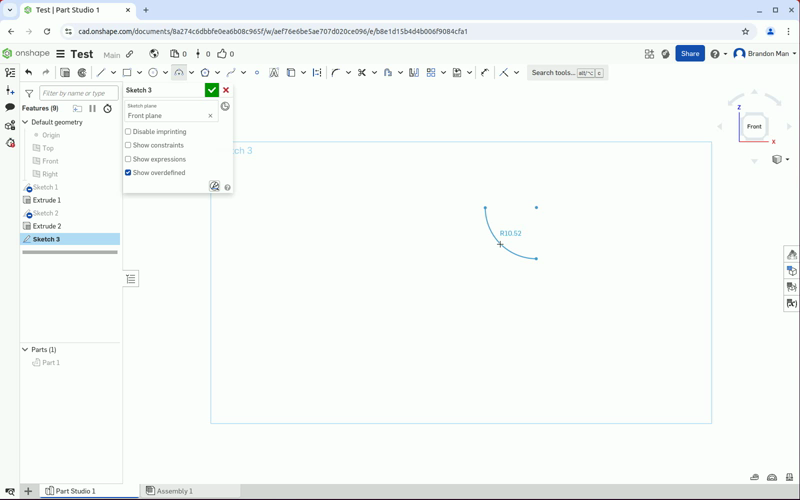
key_up(shift)
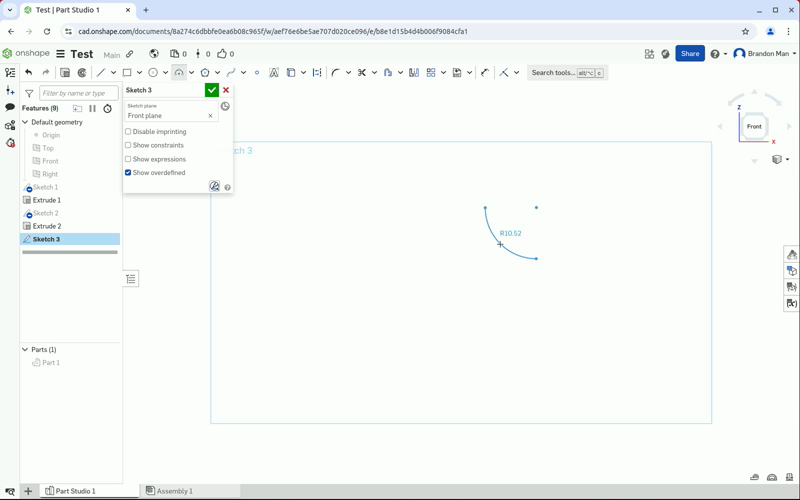
key(esc)
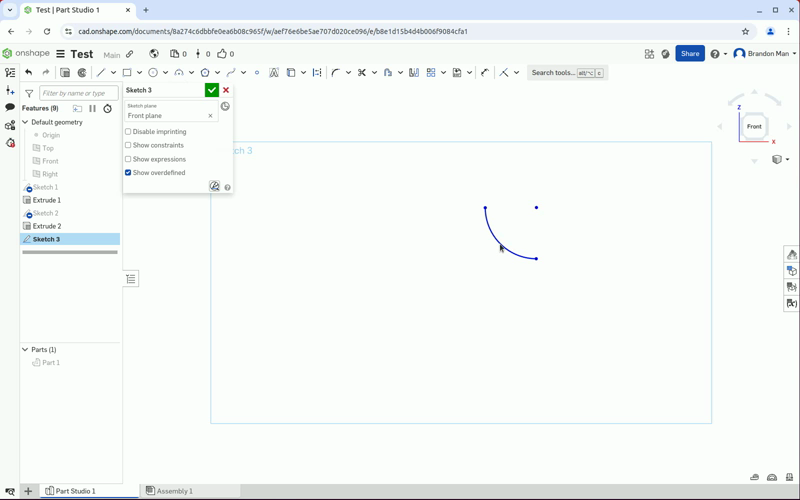
key(l)
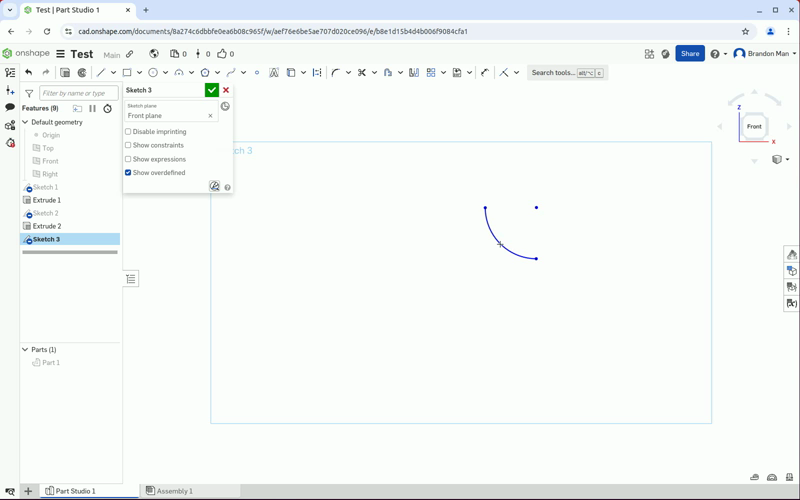
mouse_move(536, 258)
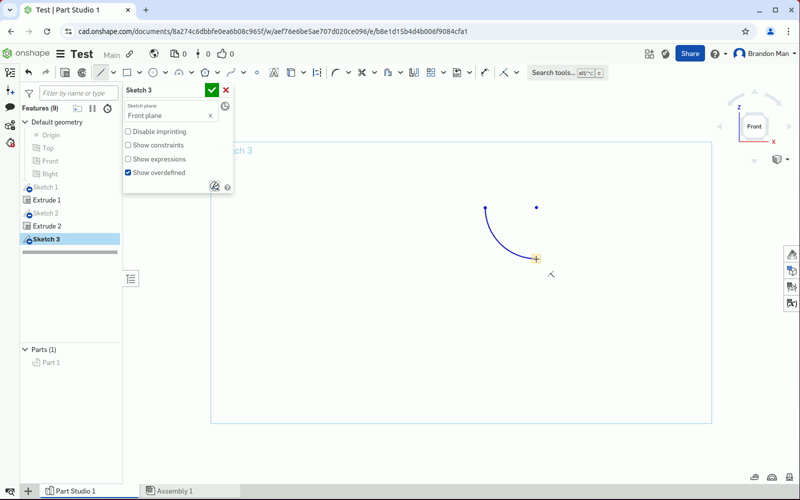
click(536, 258)
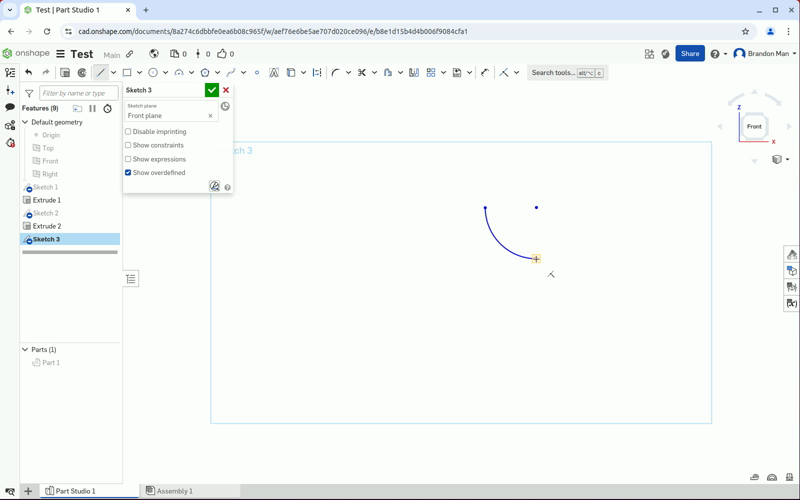
key_down(shift)
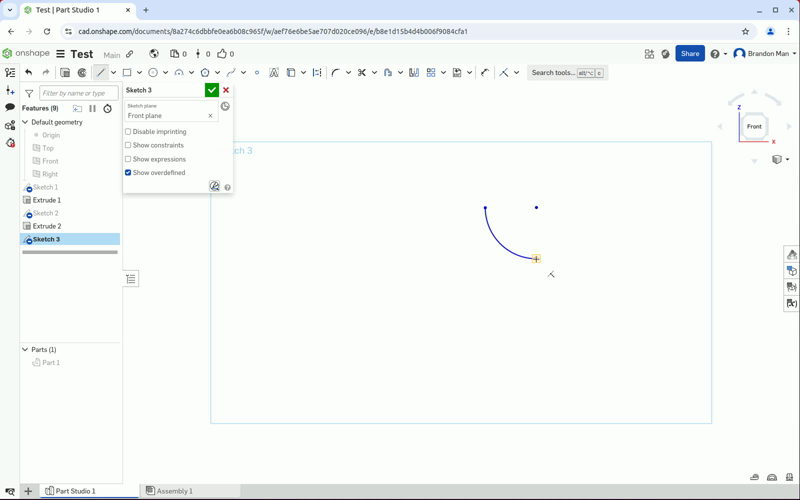
mouse_move(566, 258)
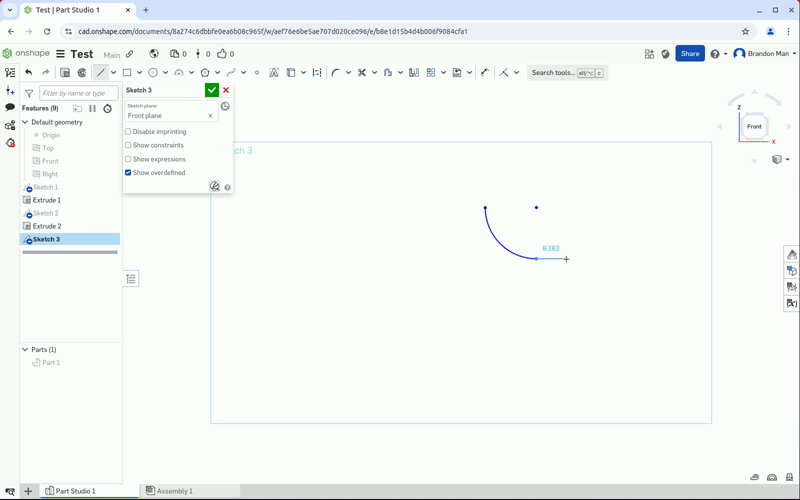
mouse_move(536, 207)
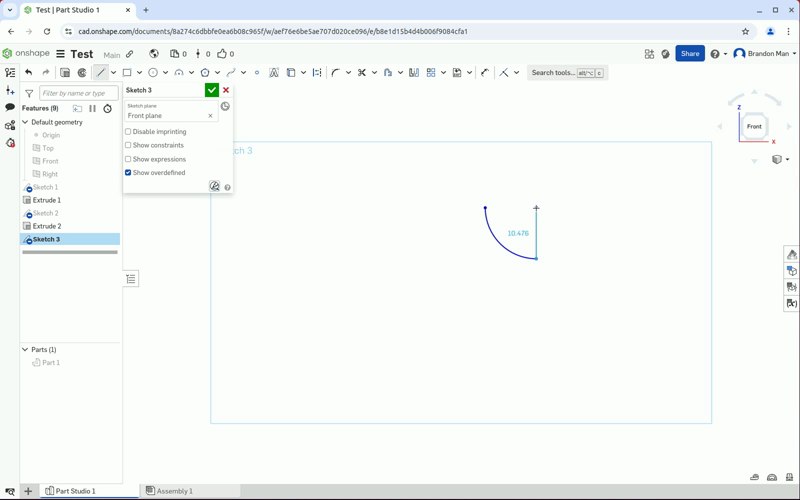
click(536, 207)
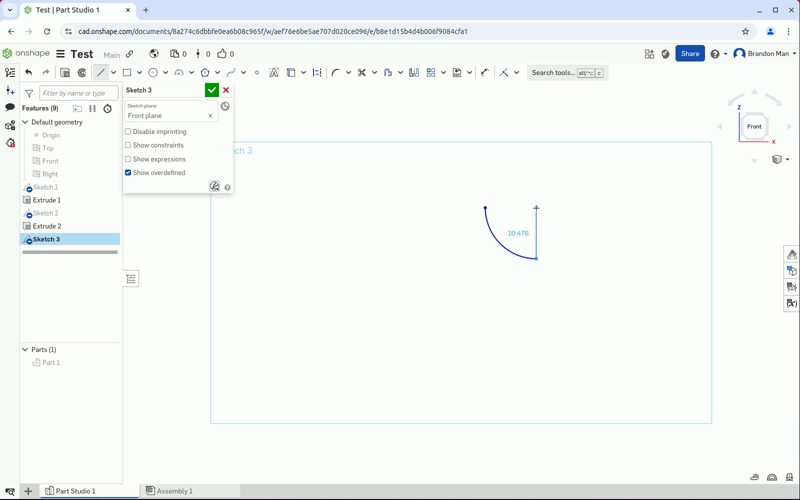
key_up(shift)
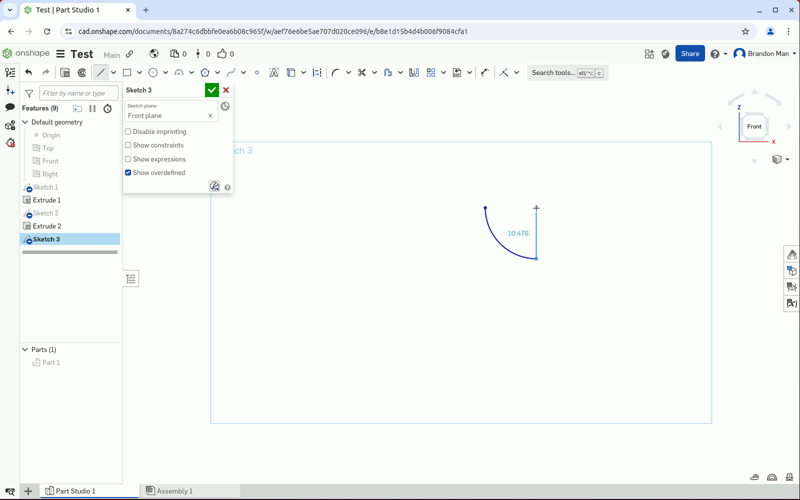
mouse_move(566, 207)
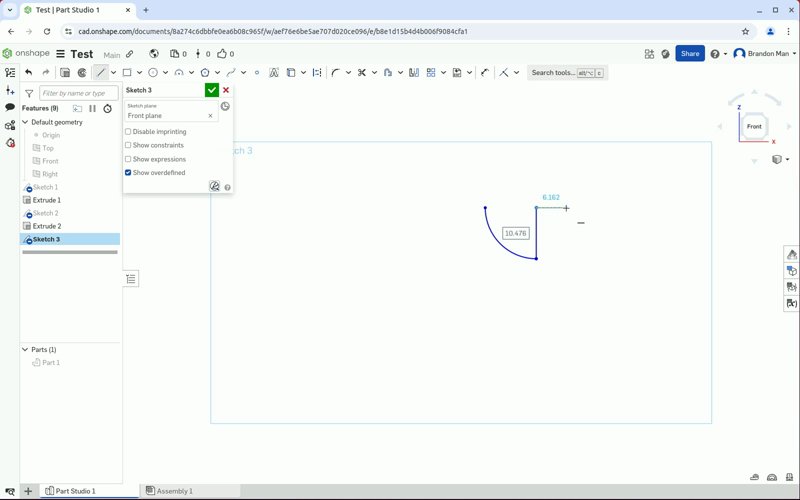
key_down(shift)
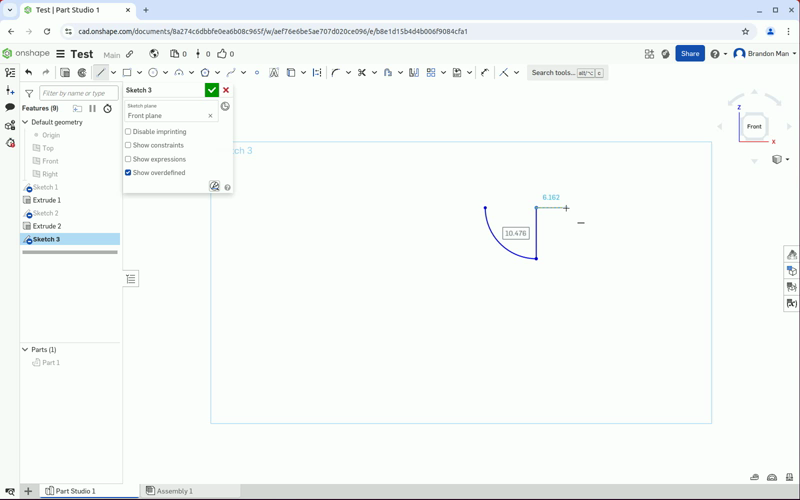
mouse_move(485, 207)
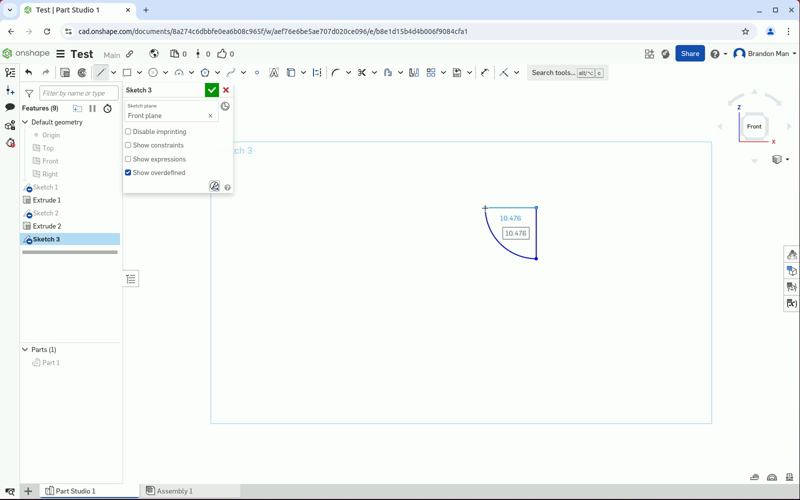
key_up(shift)
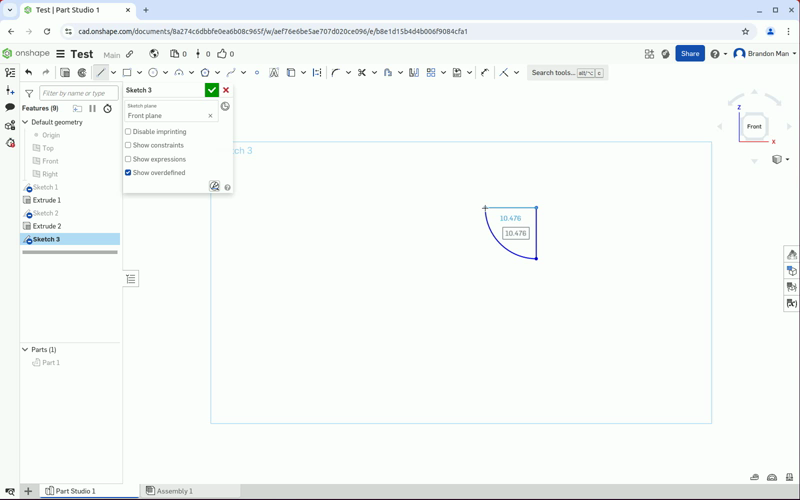
click(485, 207)
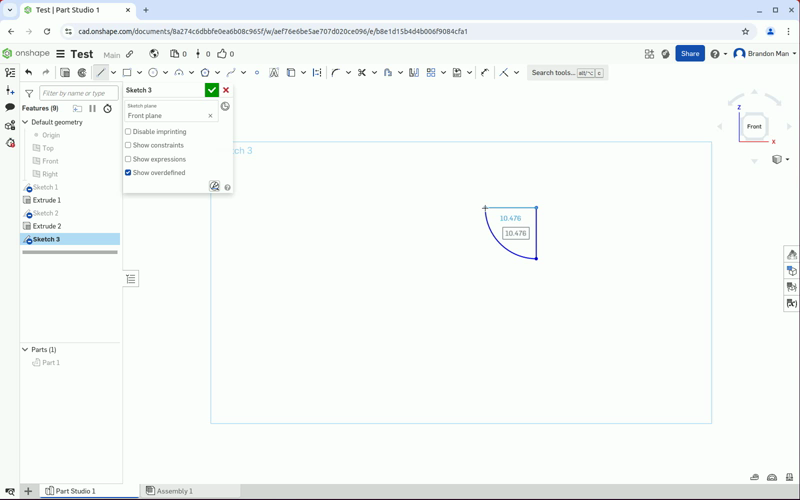
key(esc)
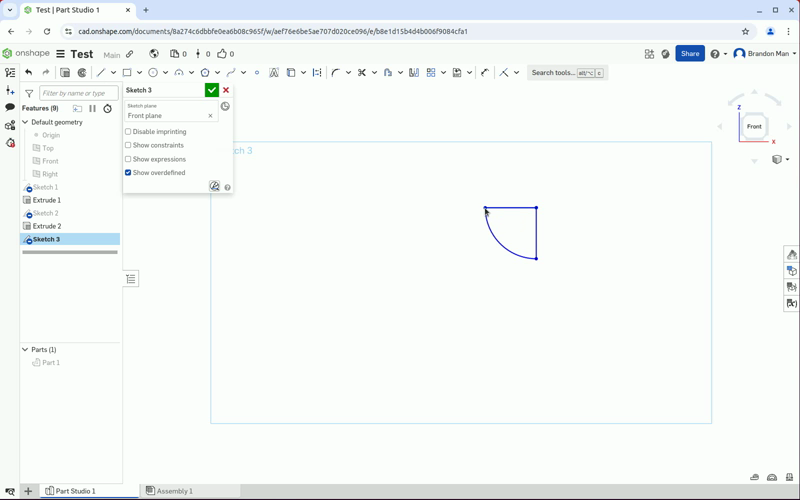
mouse_move(509, 214)
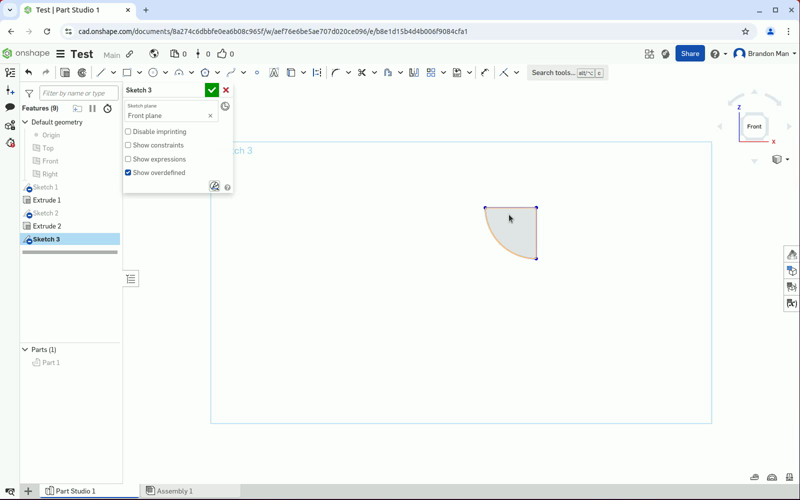
click(509, 214)
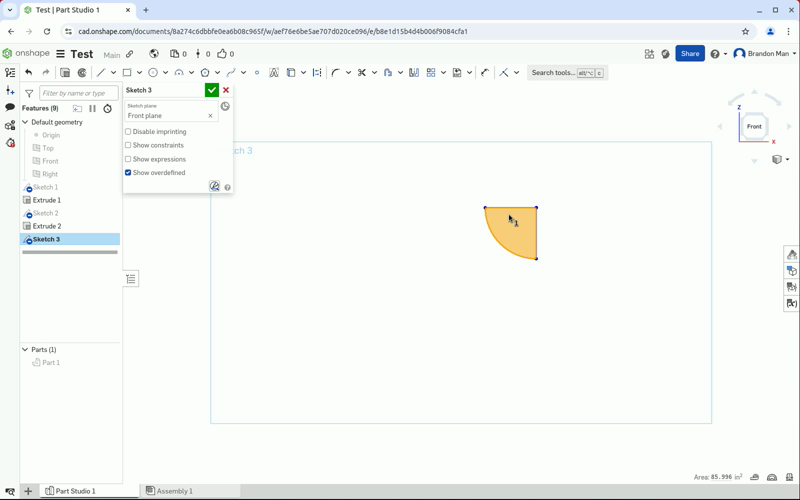
mouse_move(73, 352)
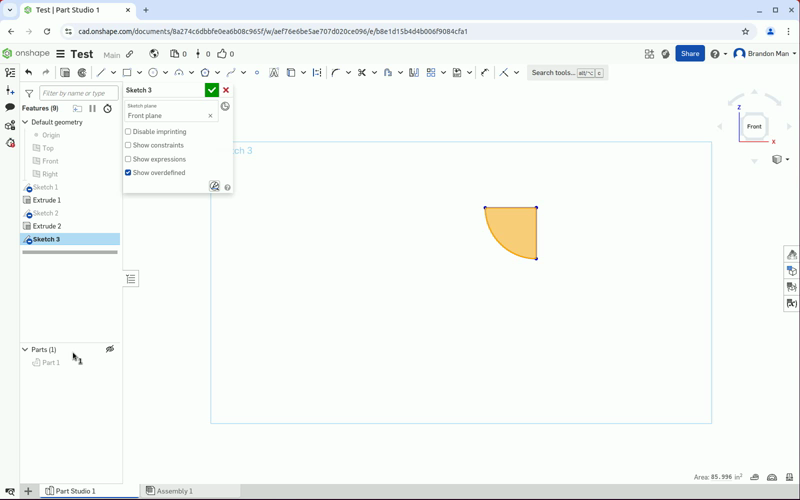
key(shift+y)
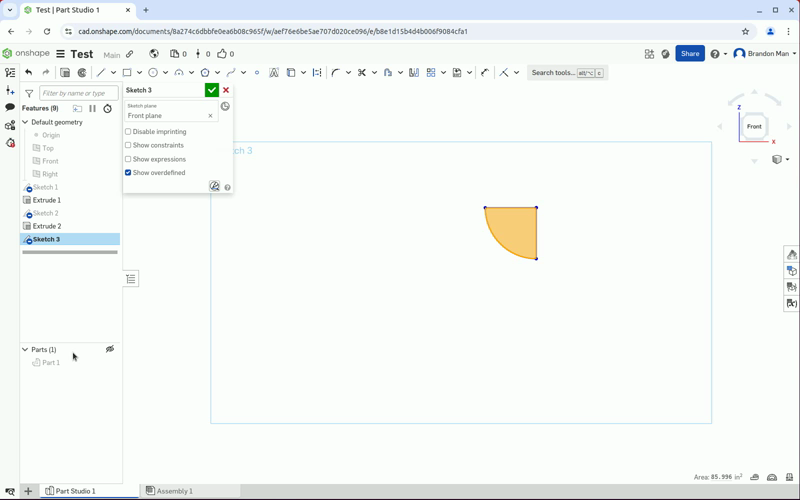
key(shift+e)
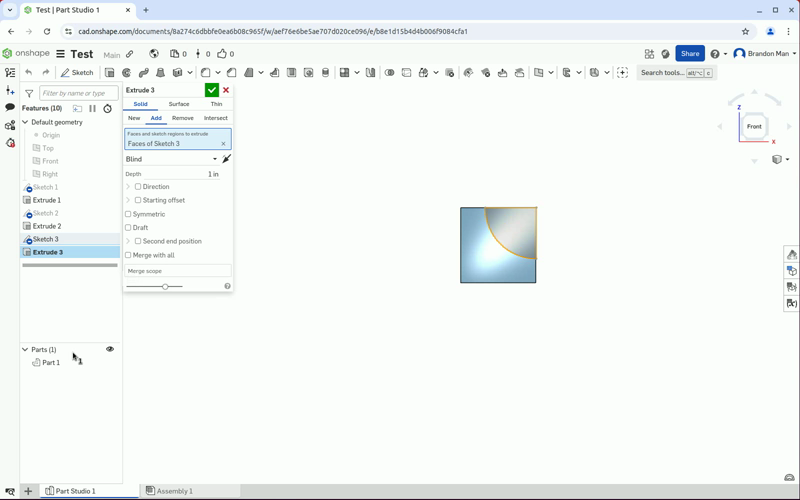
mouse_move(143, 106)
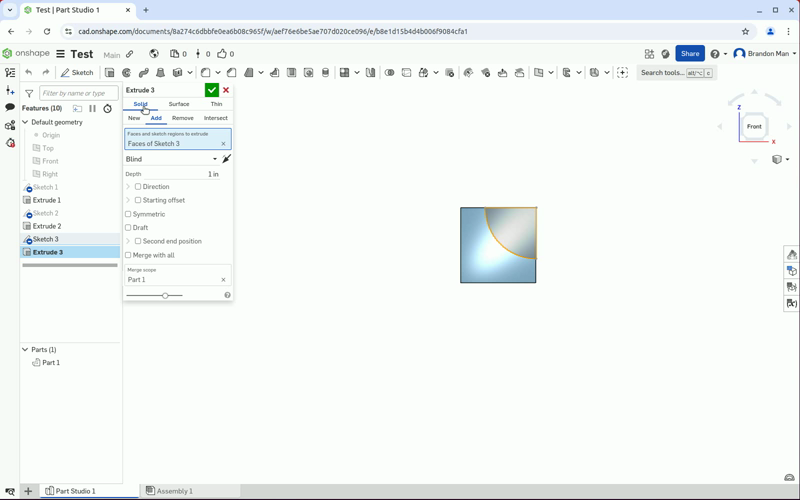
click(143, 106)
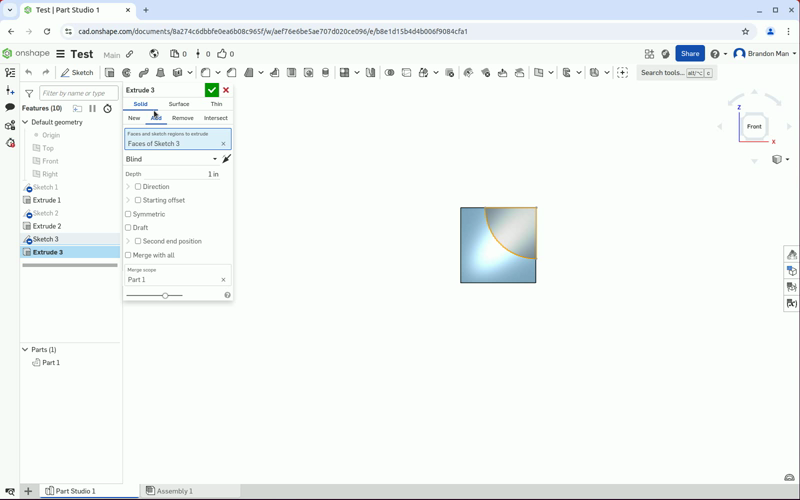
mouse_move(186, 120)
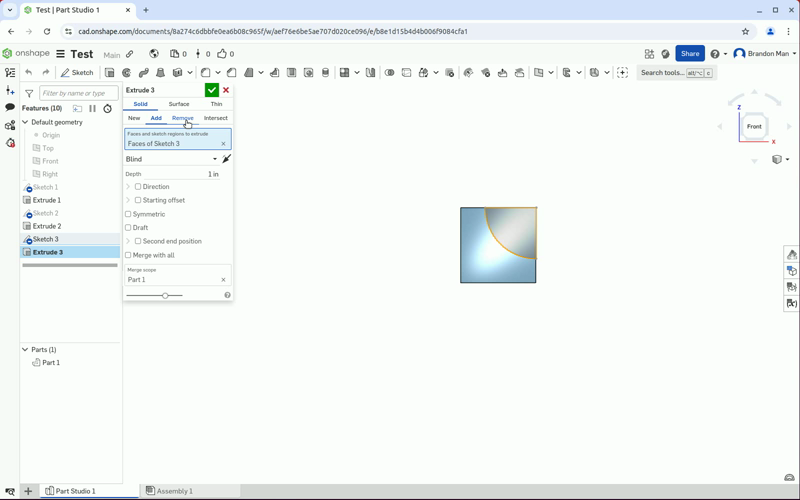
click(186, 120)
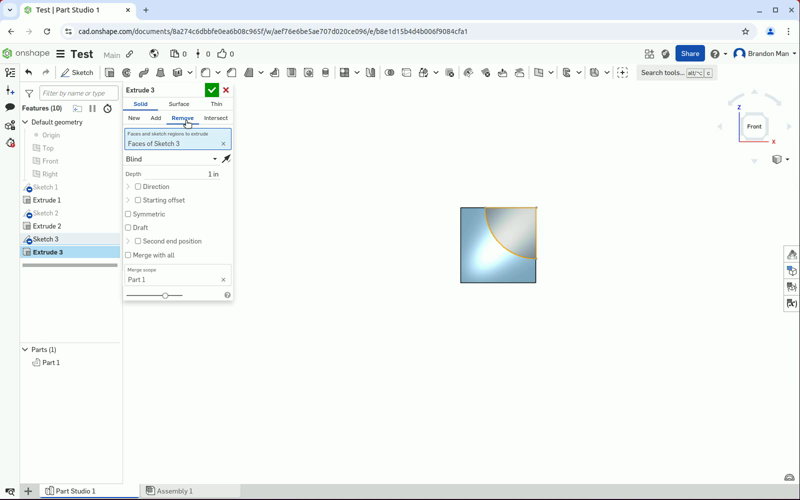
key(tab, 4)
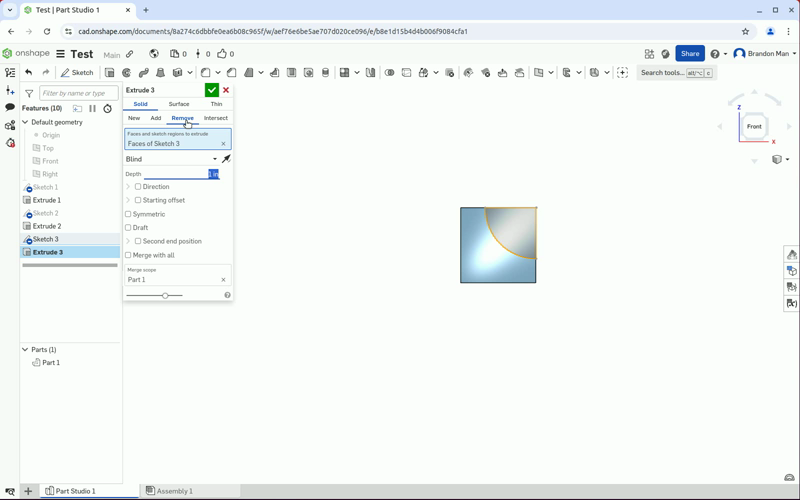
text(15.405)
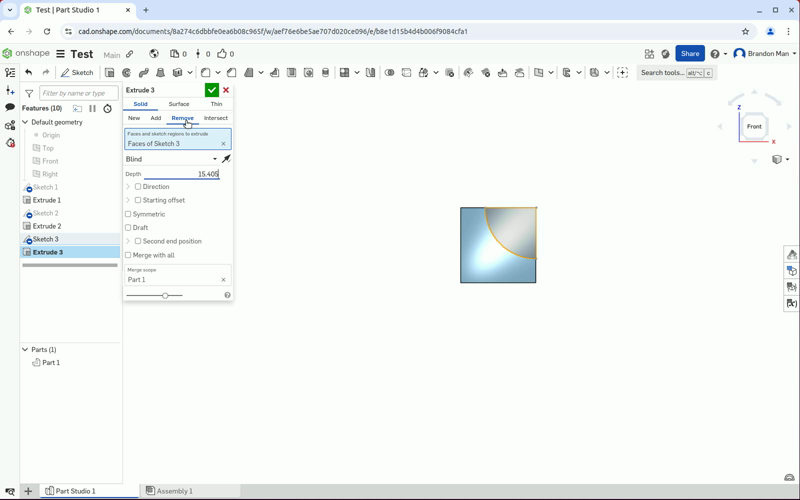
key(tab, 6)
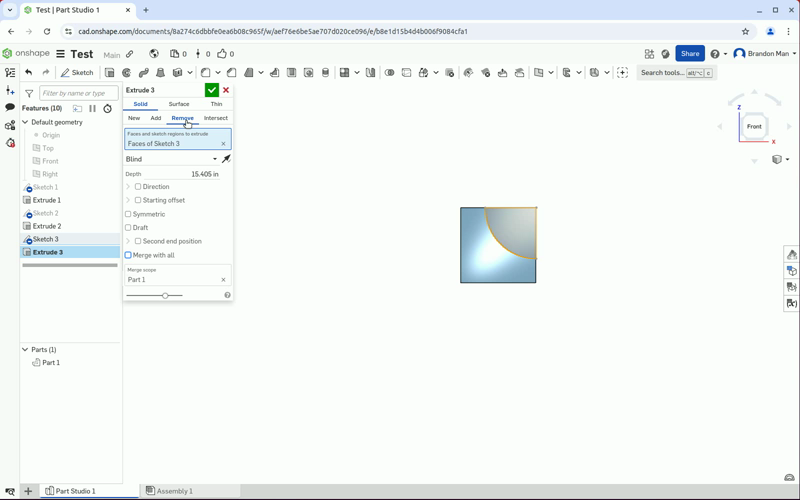
key(space)
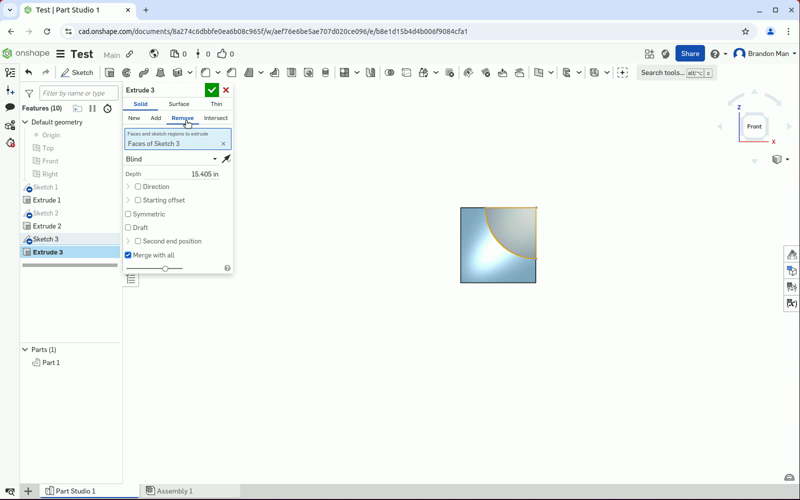
key(enter)
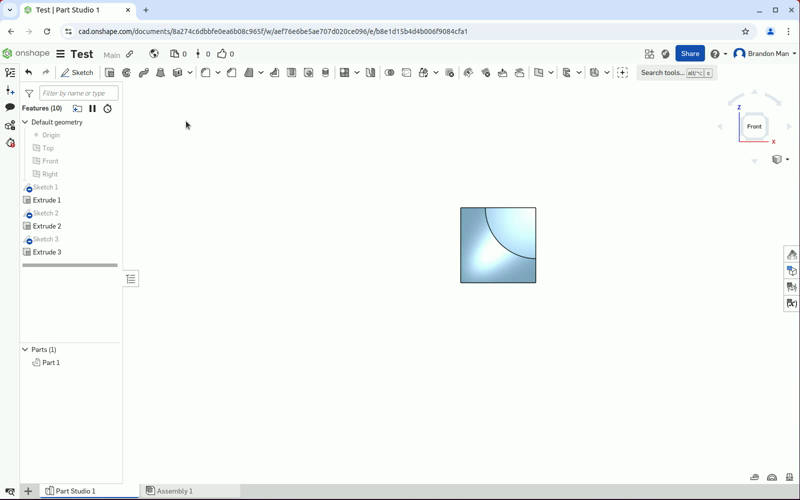
key(shift+h)
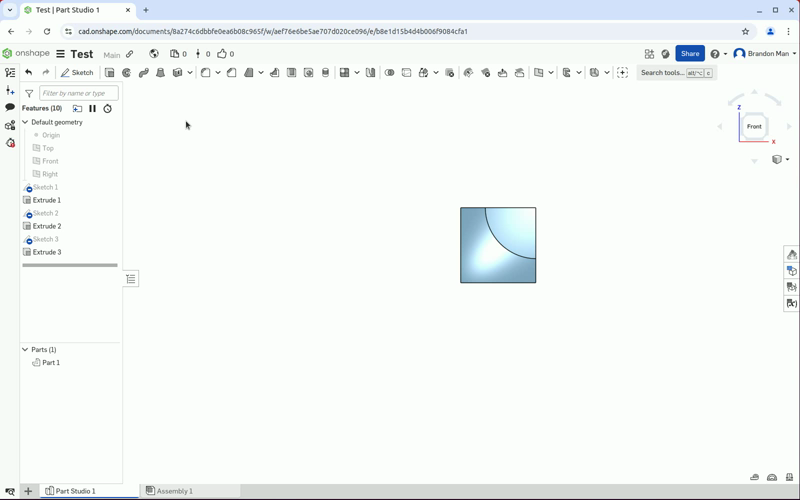
key(shift+h)
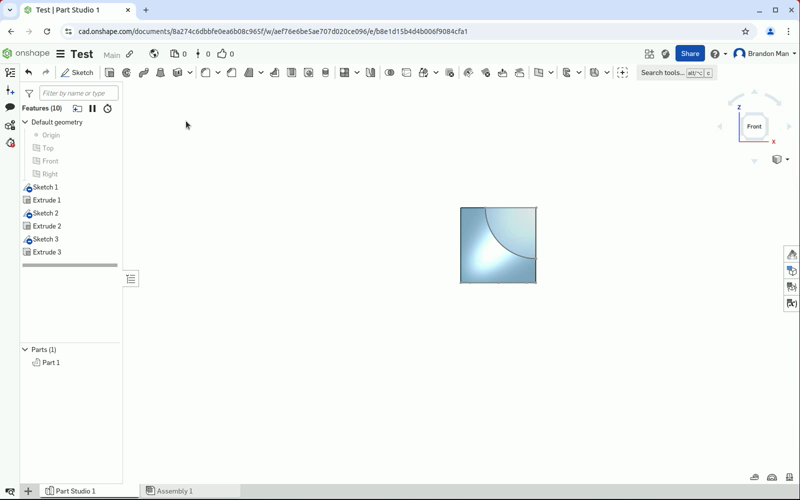
key(shift+7)
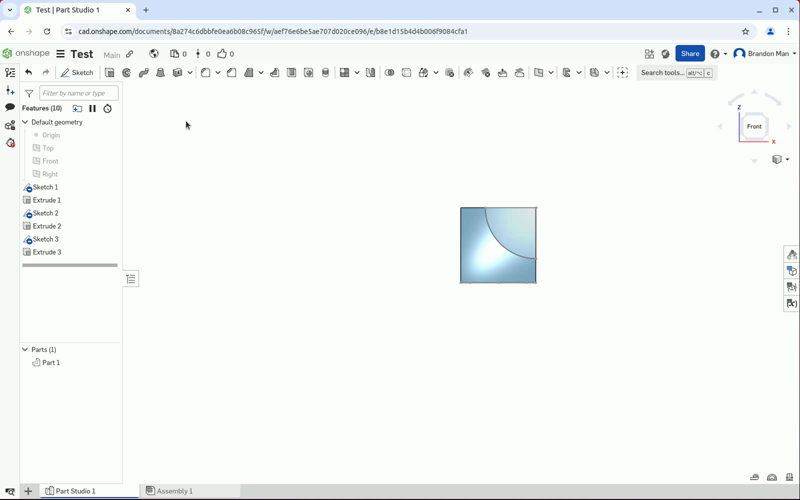
key(left, 2)
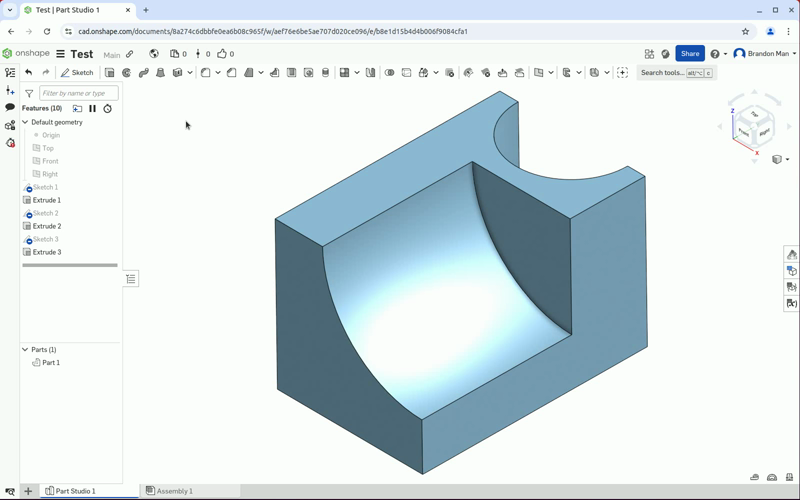
key(down, 2)
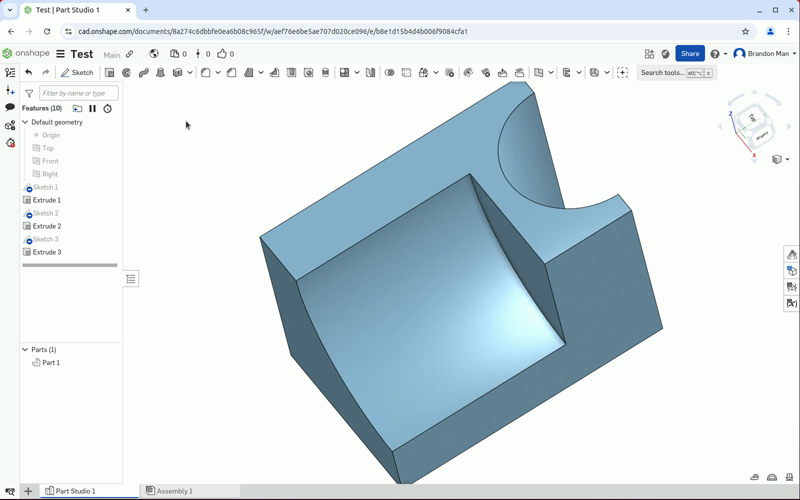
key(up, 2)
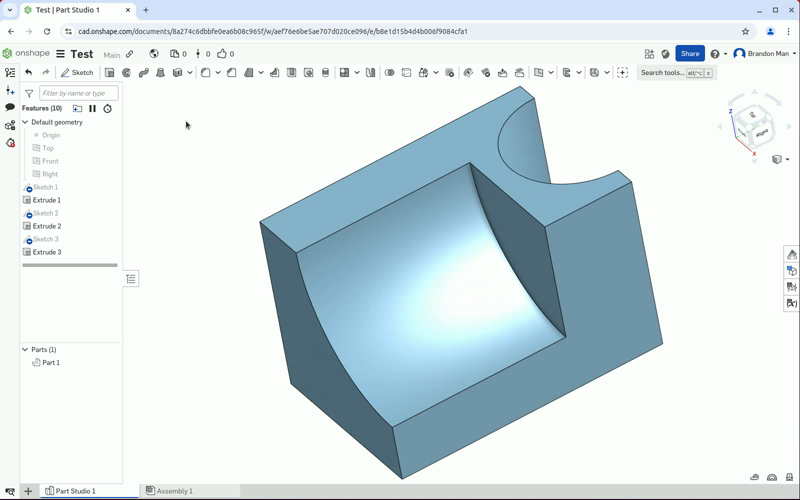
key(right, 2)
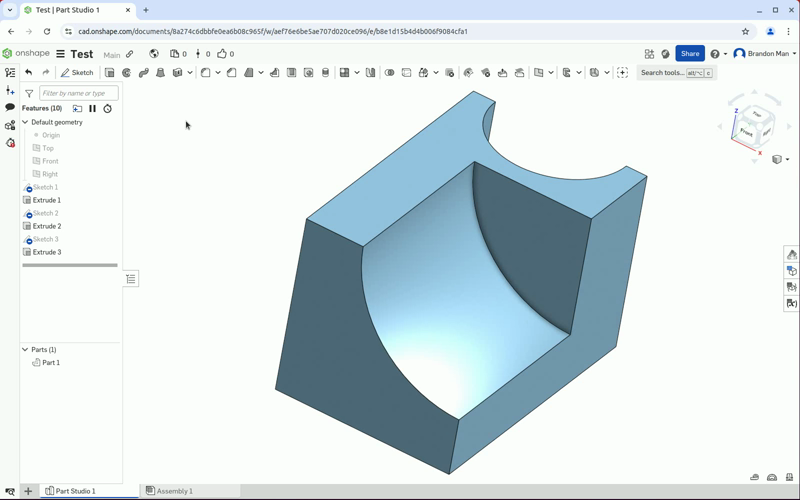
mouse_move(73, 189)
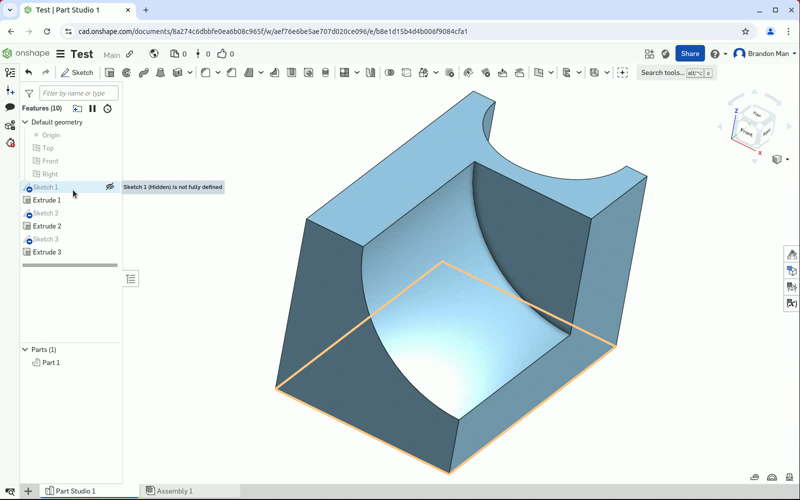
click(73, 189)